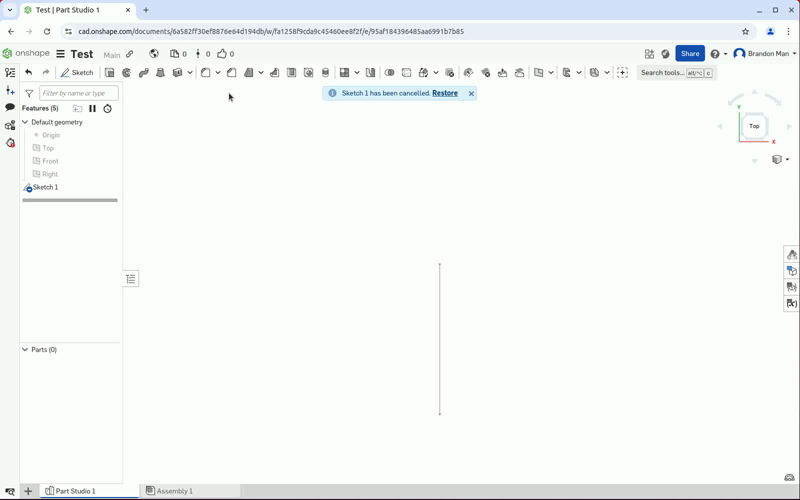
key(shift+h)
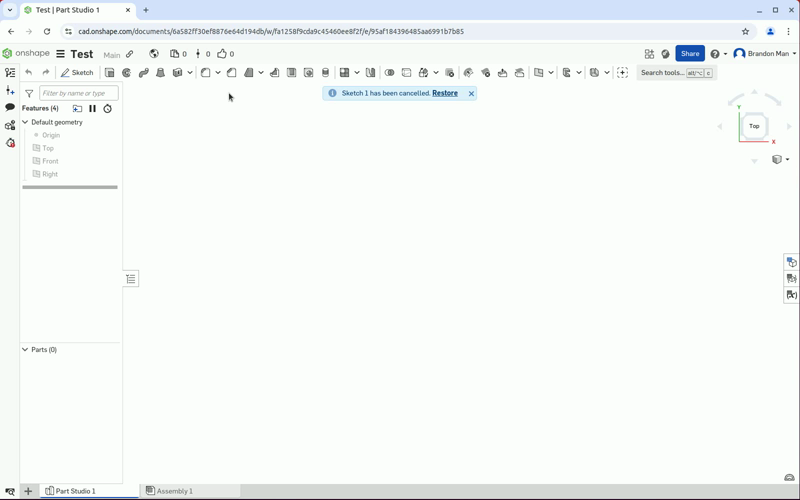
mouse_move(73, 352)
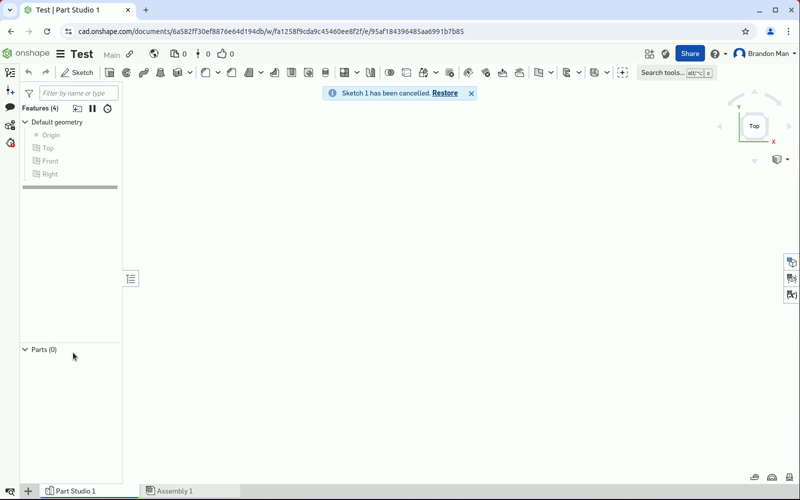
key(y)
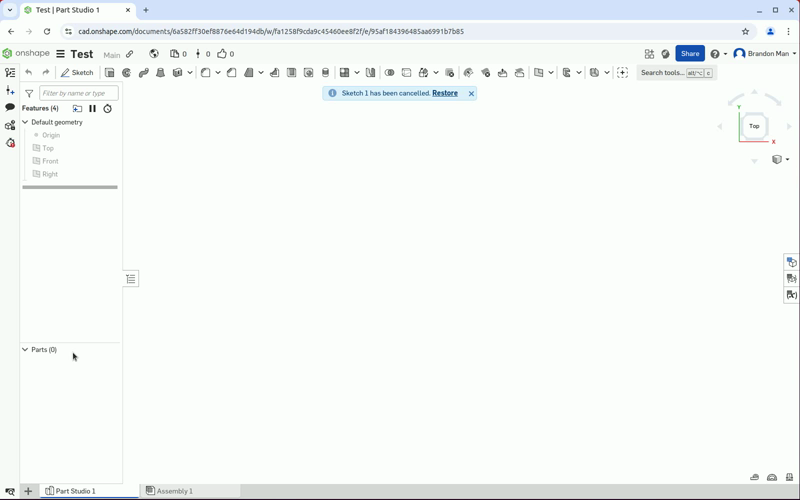
key(shift+p)
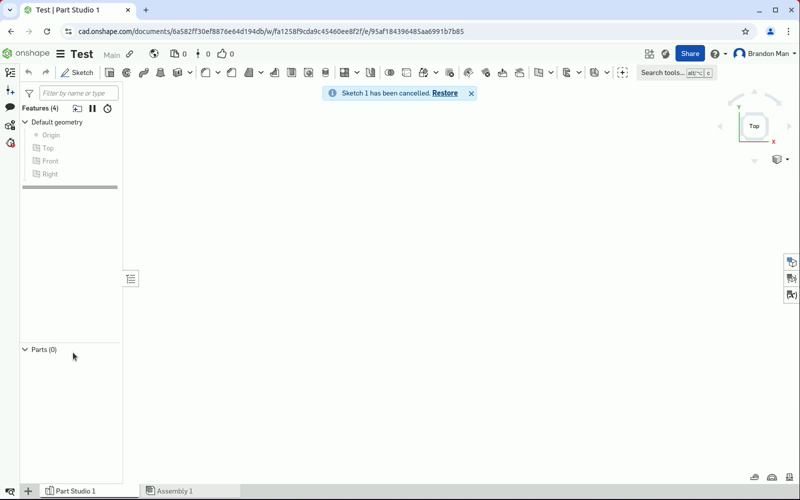
key(space)
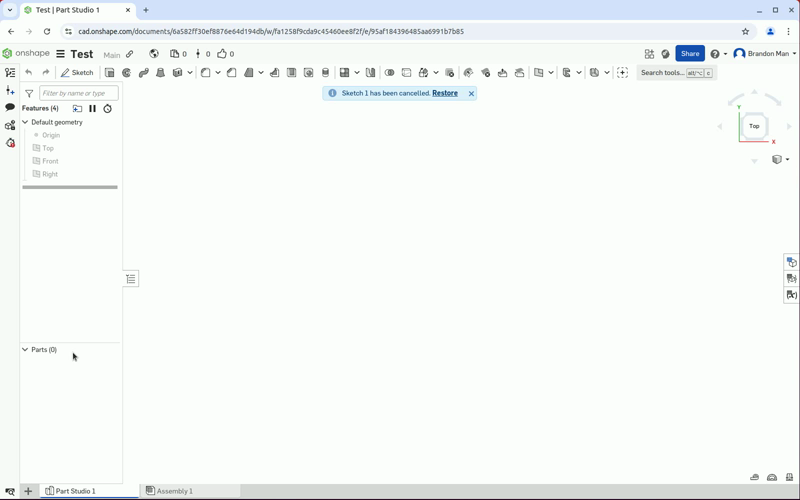
key_down(shift)
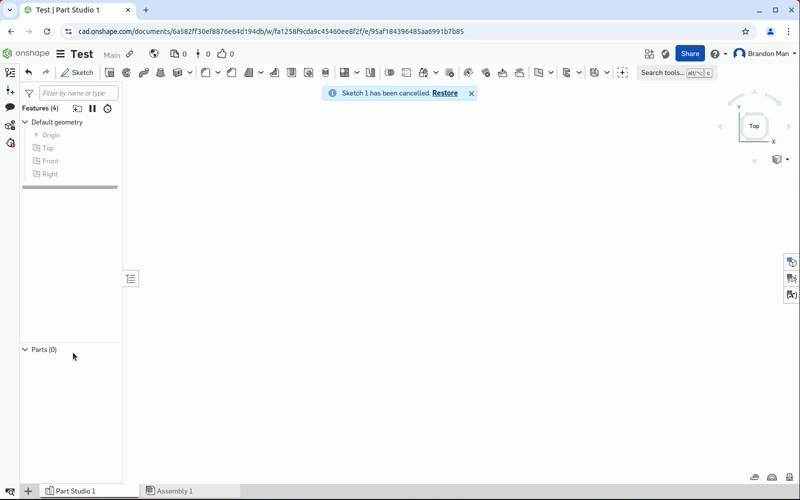
key(up)
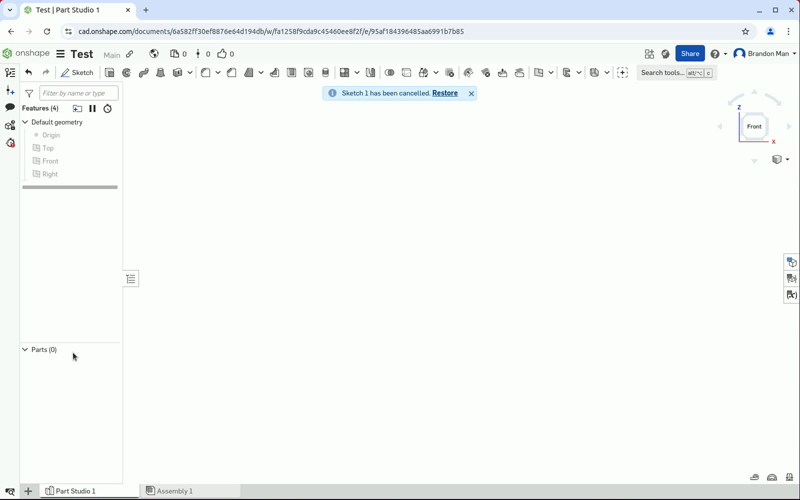
key_up(shift)
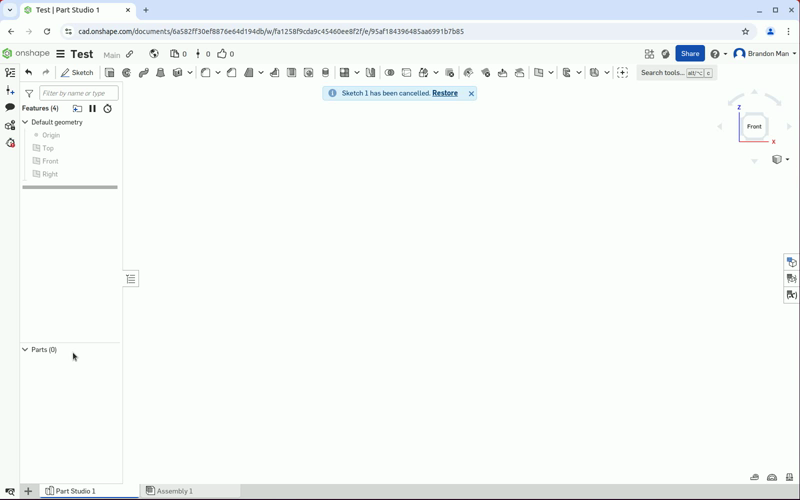
key(space)
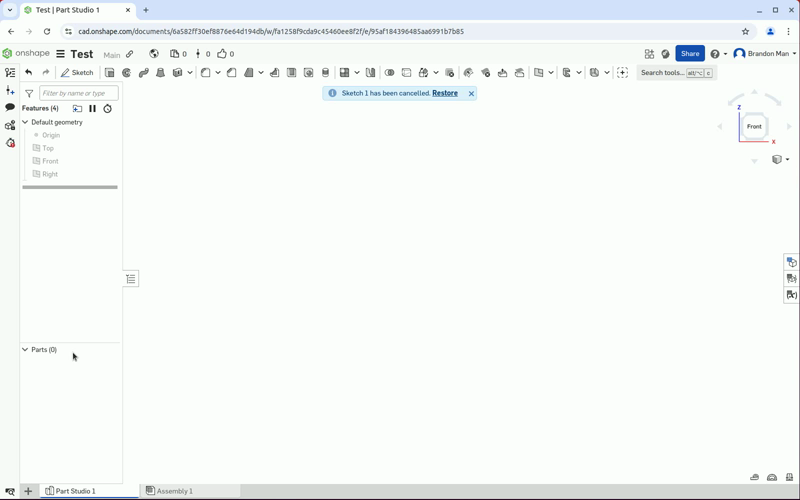
key_down(shift)
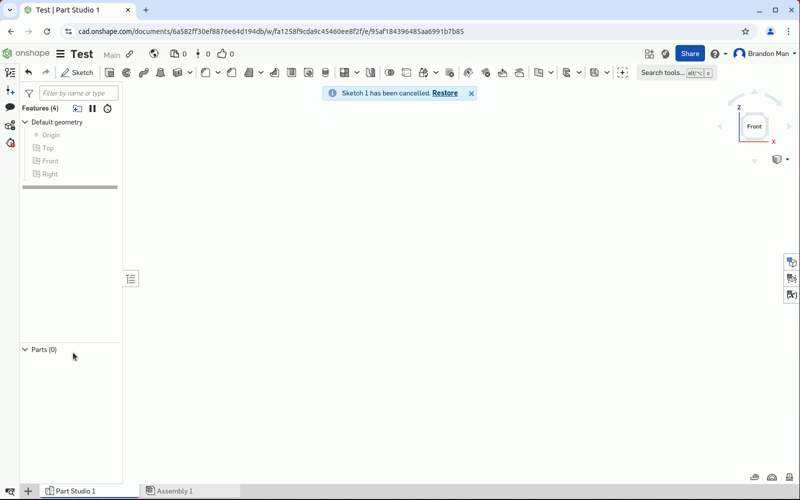
key(left)
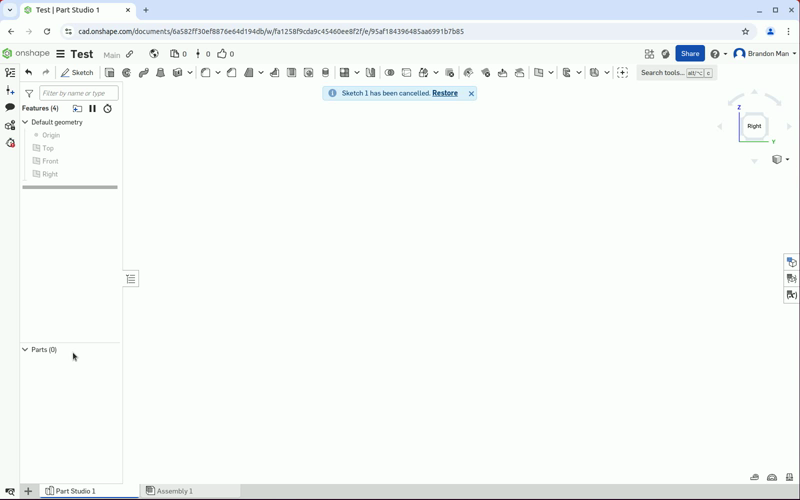
key_up(shift)
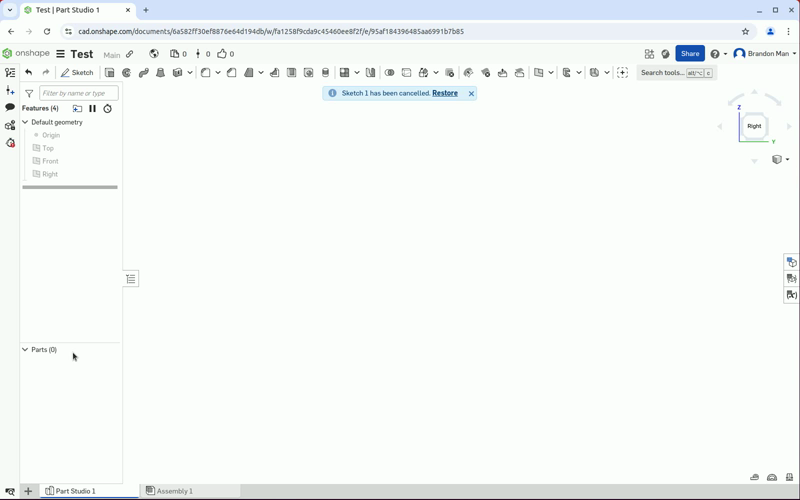
mouse_move(73, 352)
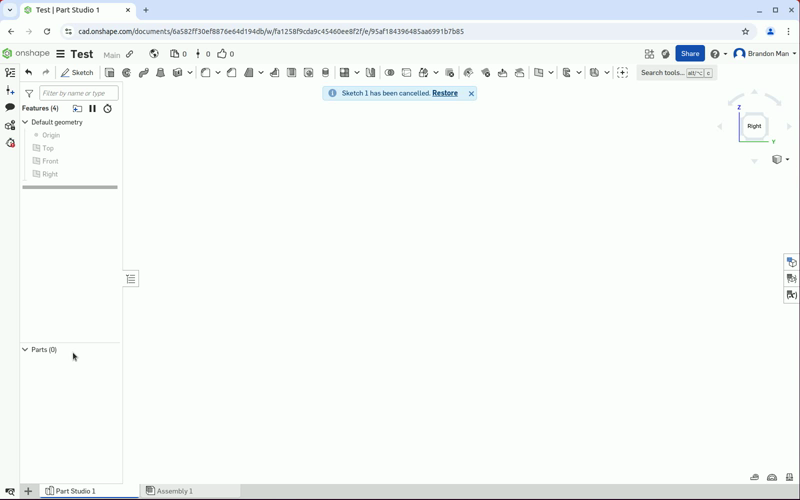
key(shift+y)
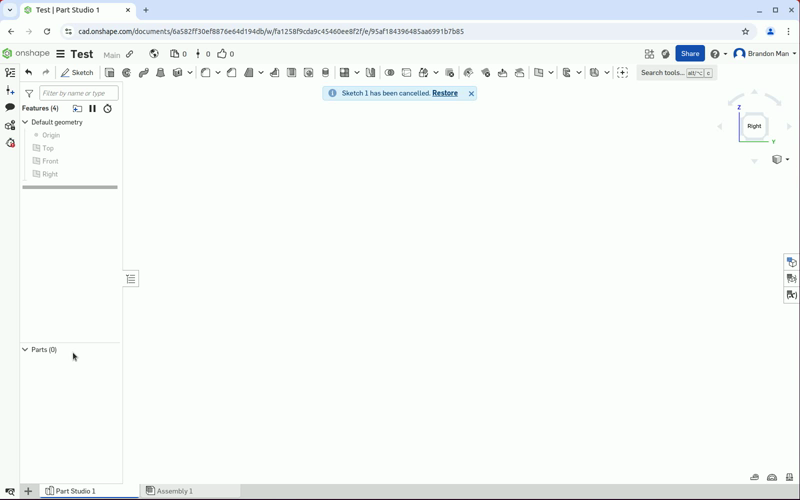
key(shift+s)
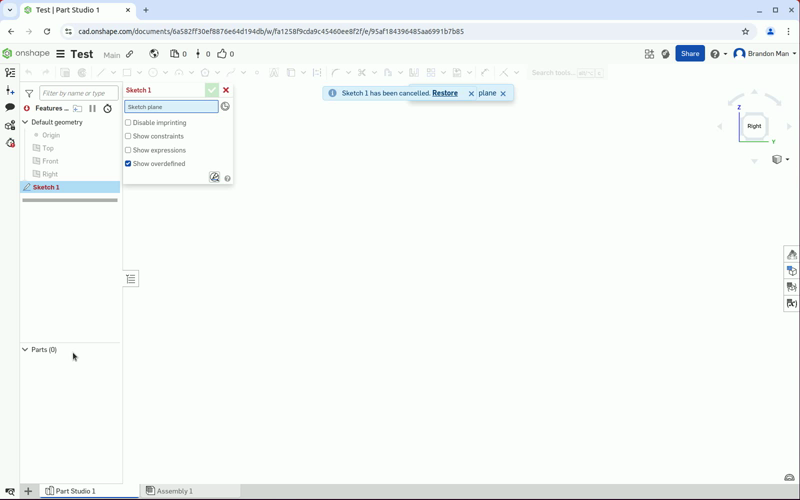
mouse_move(73, 176)
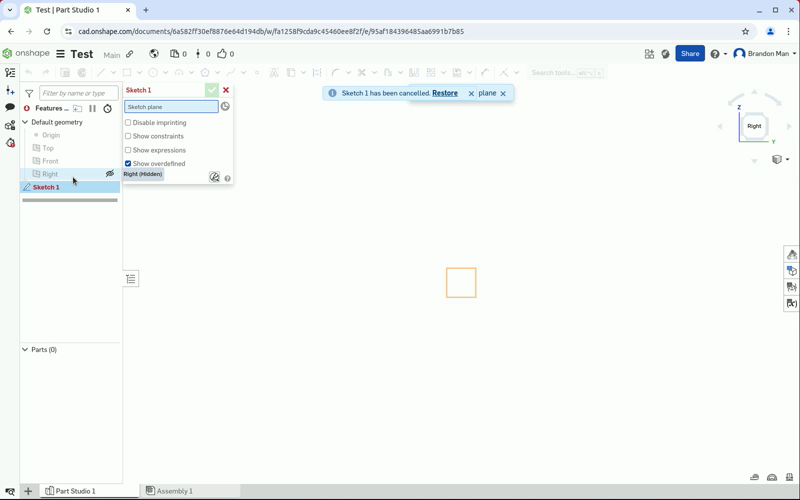
click(73, 176)
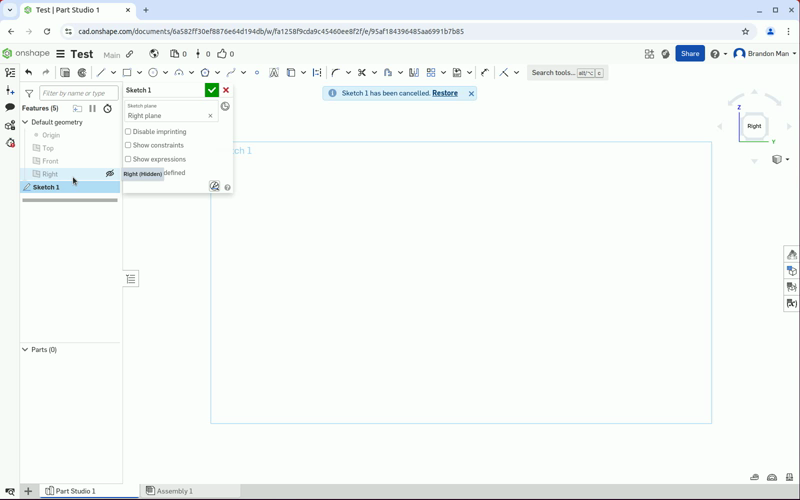
mouse_move(73, 352)
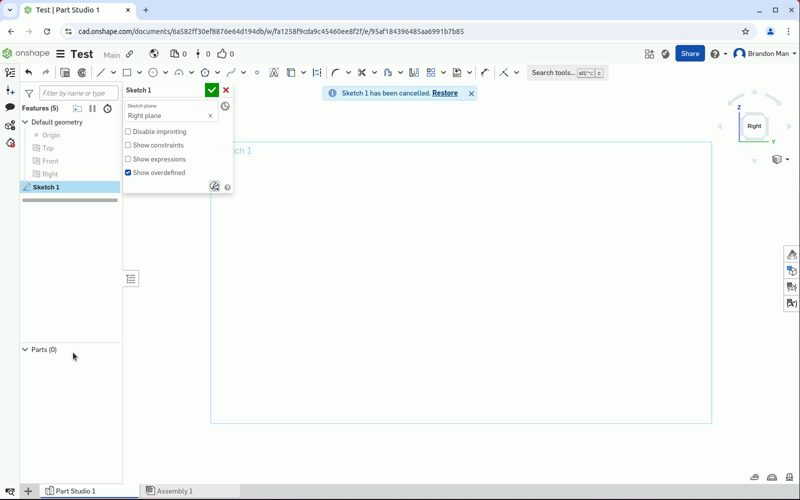
key(y)
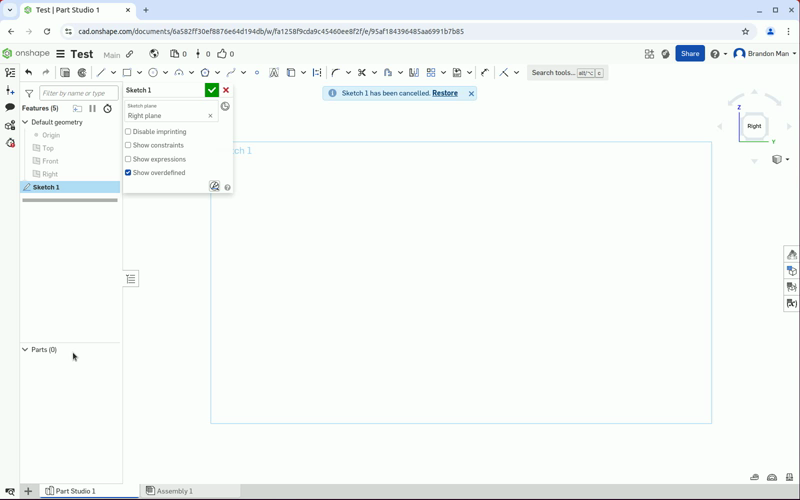
key(l)
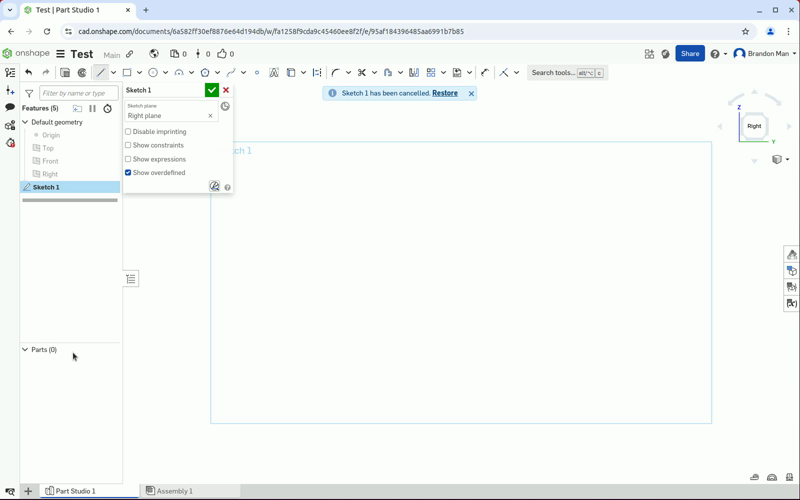
key_down(shift)
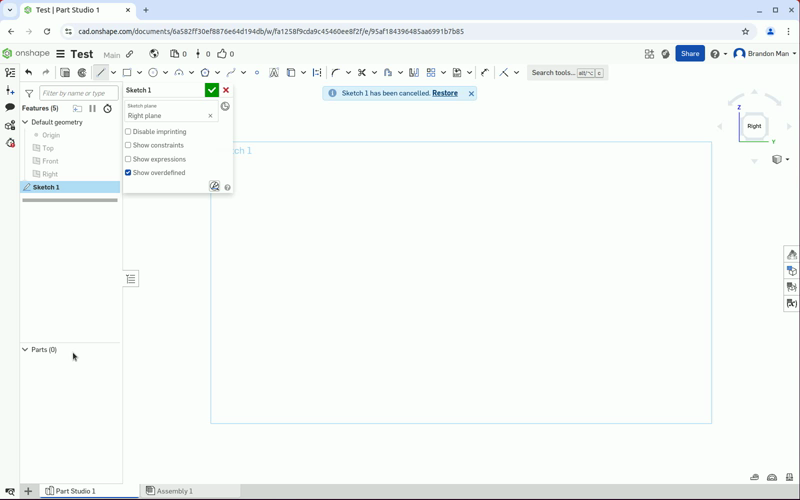
mouse_move(460, 282)
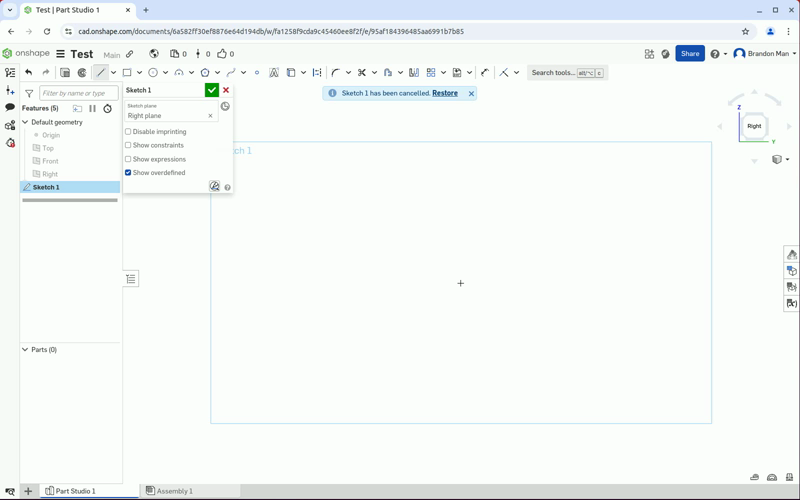
click(460, 282)
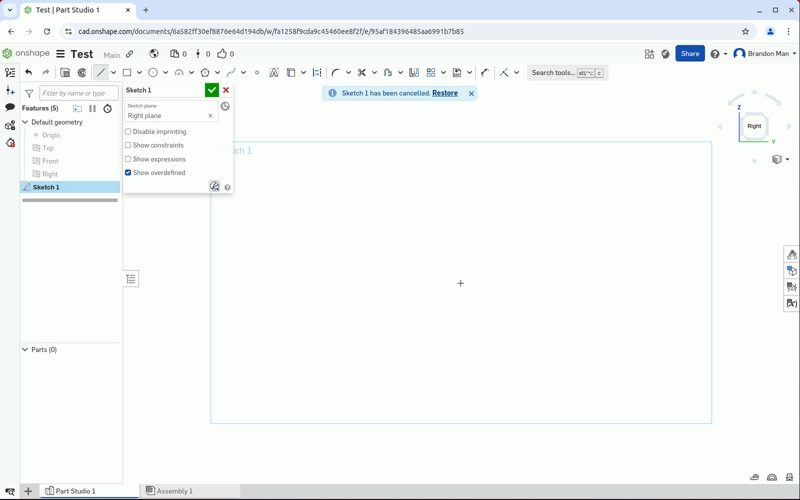
key_up(shift)
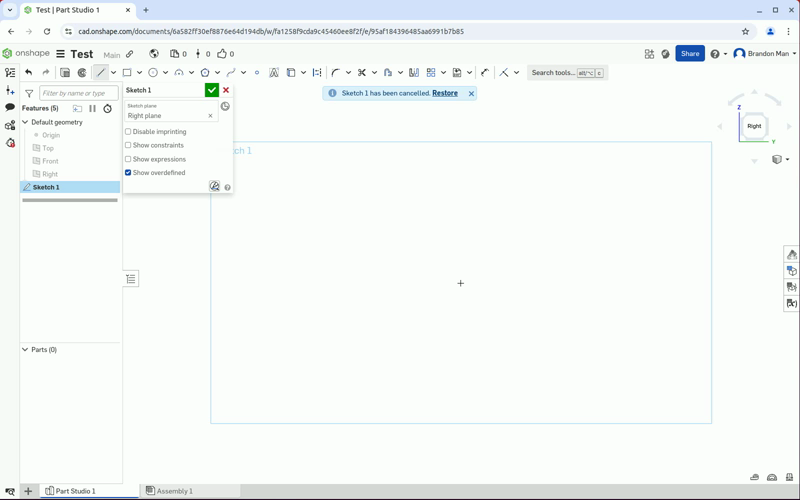
key_down(shift)
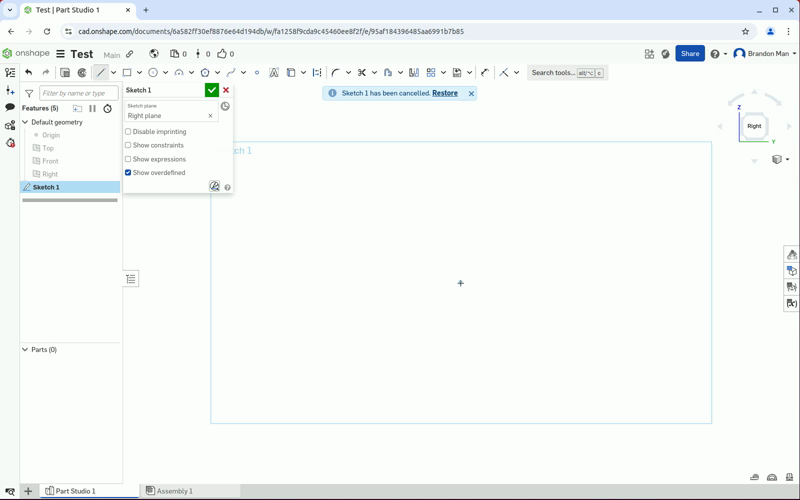
mouse_move(536, 282)
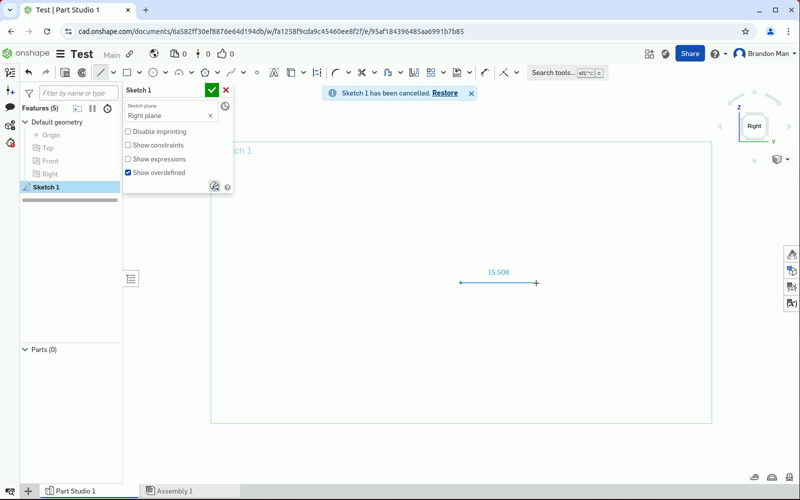
click(536, 282)
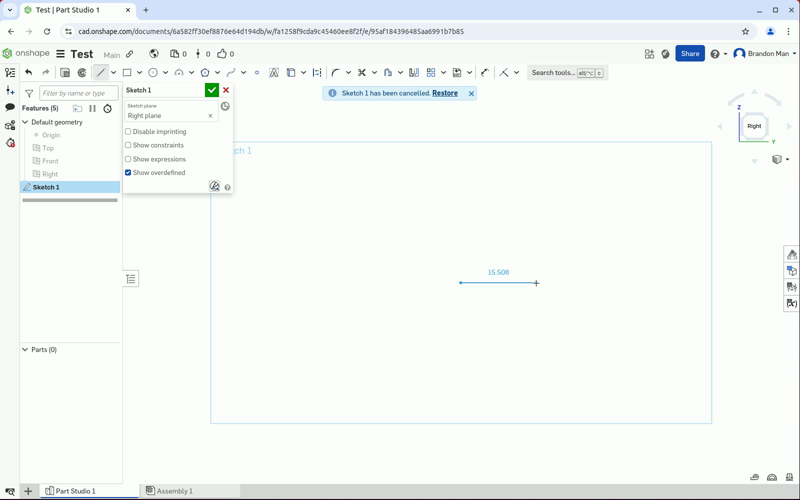
key_up(shift)
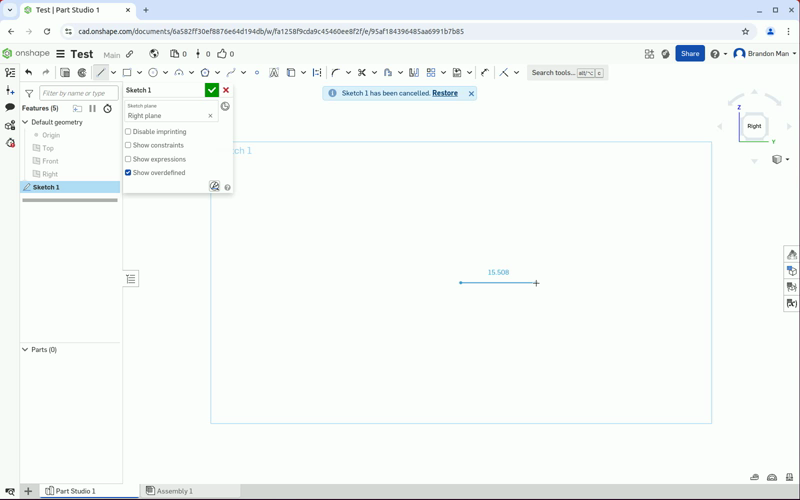
key_down(shift)
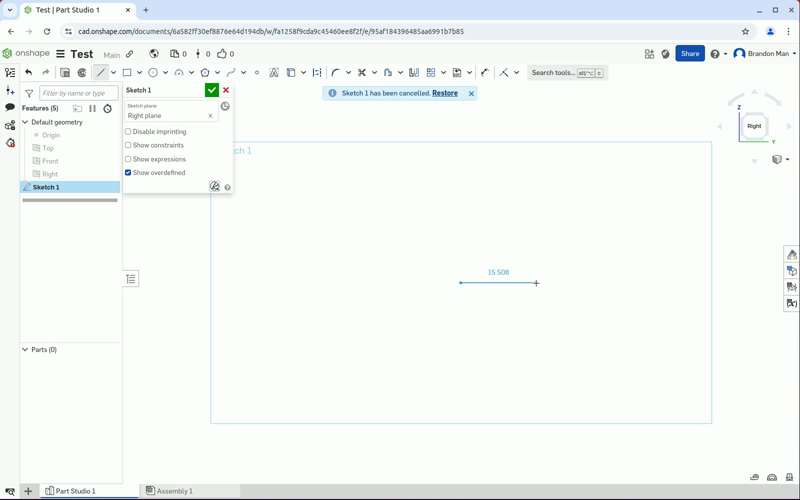
mouse_move(566, 282)
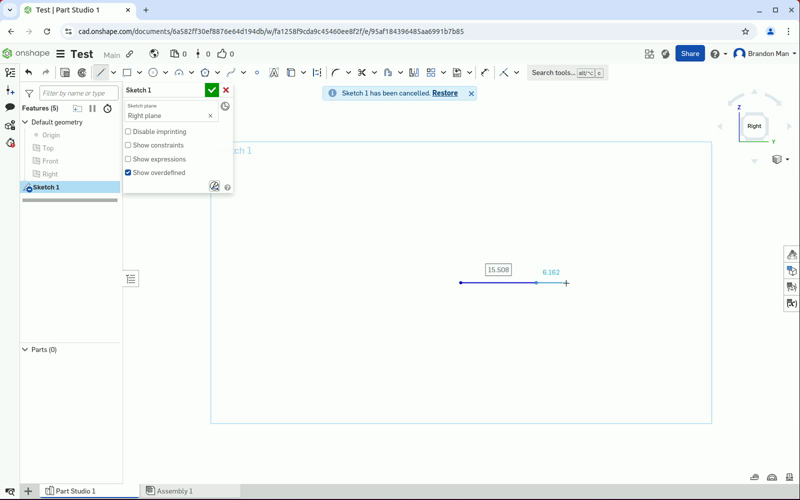
mouse_move(536, 226)
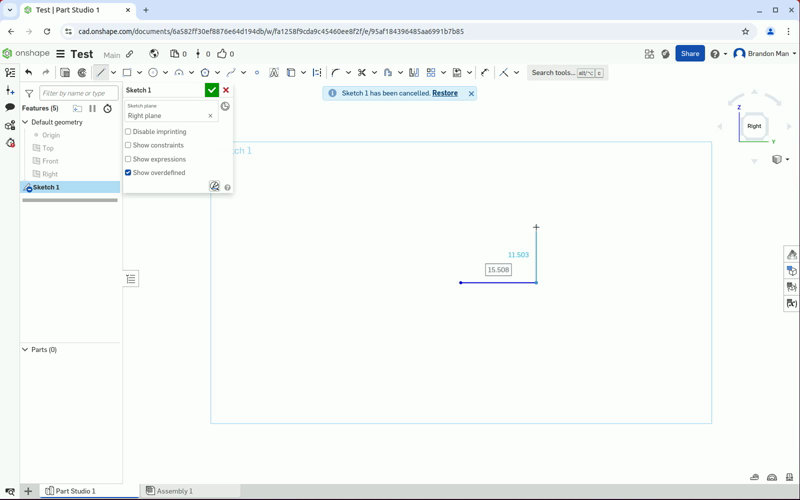
click(536, 226)
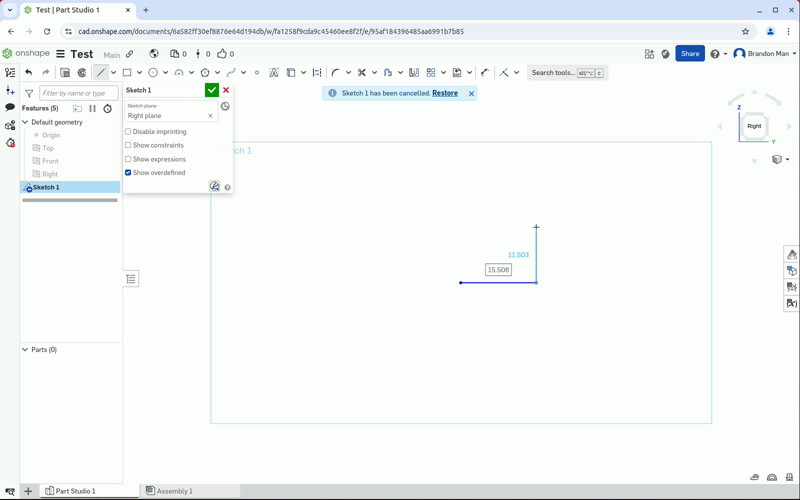
key_up(shift)
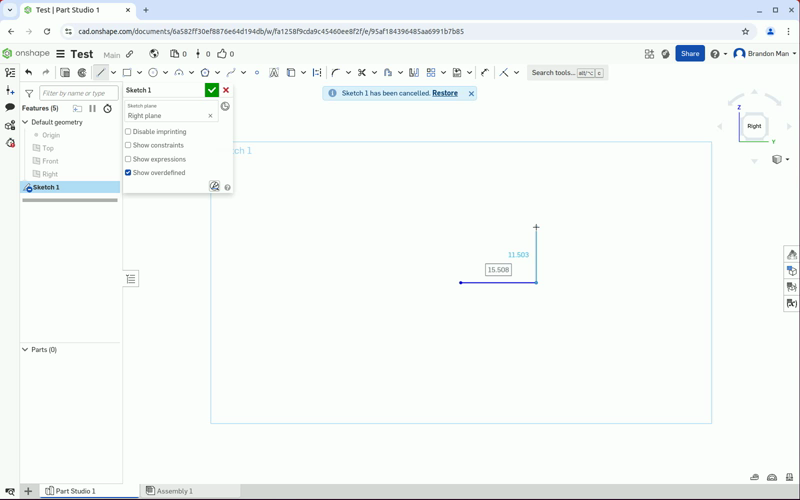
key_down(shift)
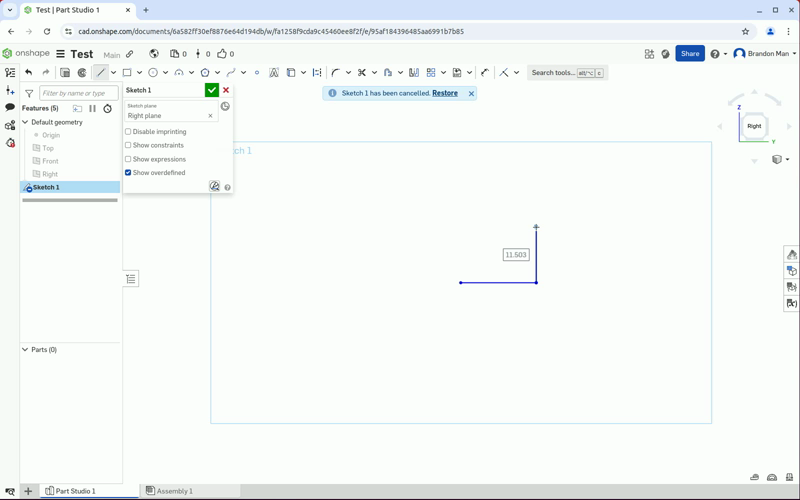
mouse_move(460, 264)
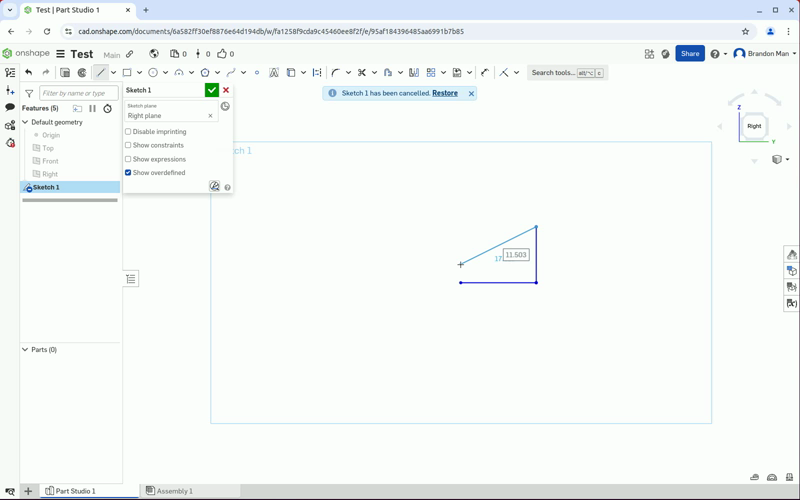
click(460, 264)
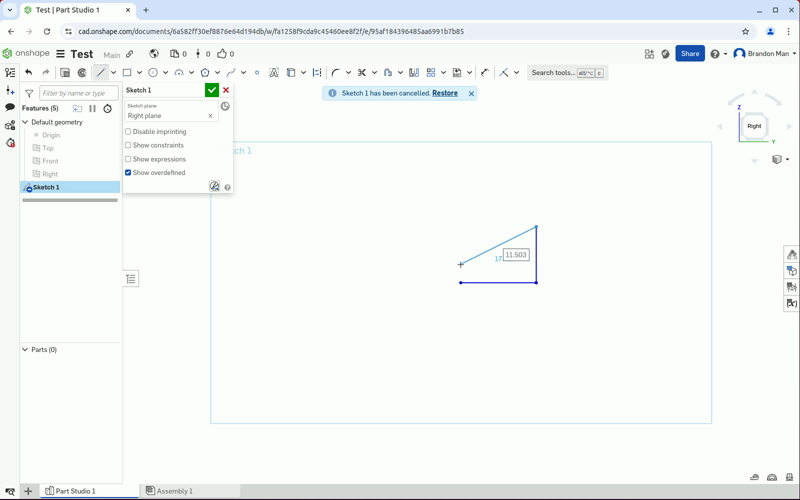
key_up(shift)
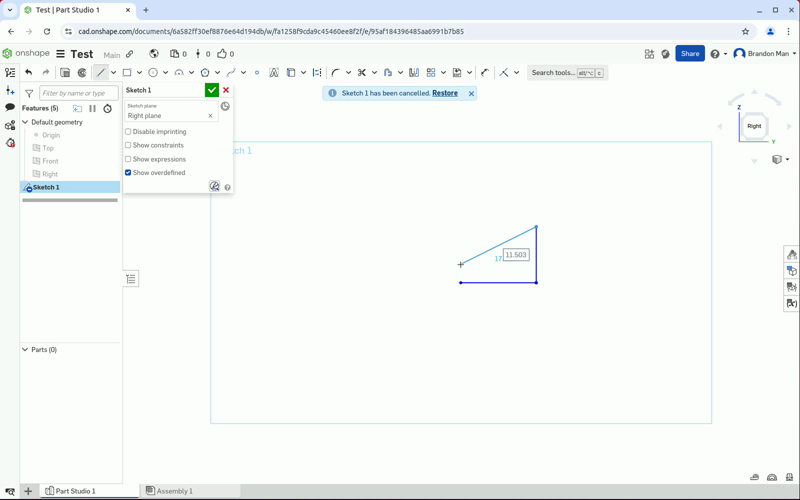
mouse_move(490, 264)
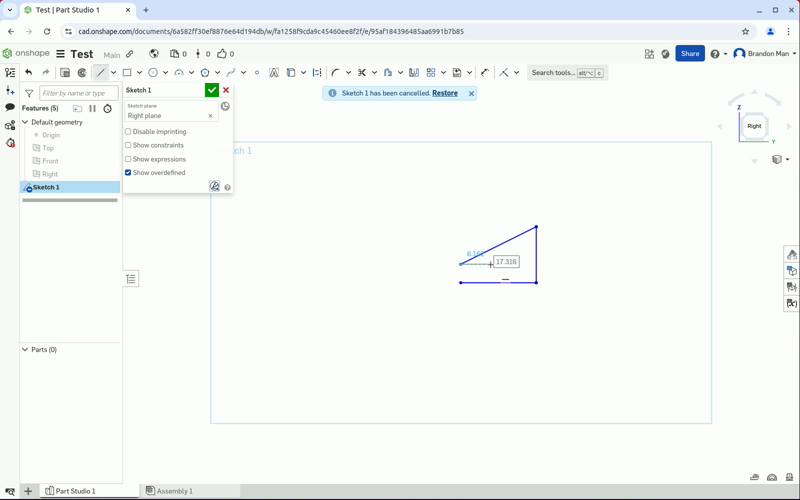
key_down(shift)
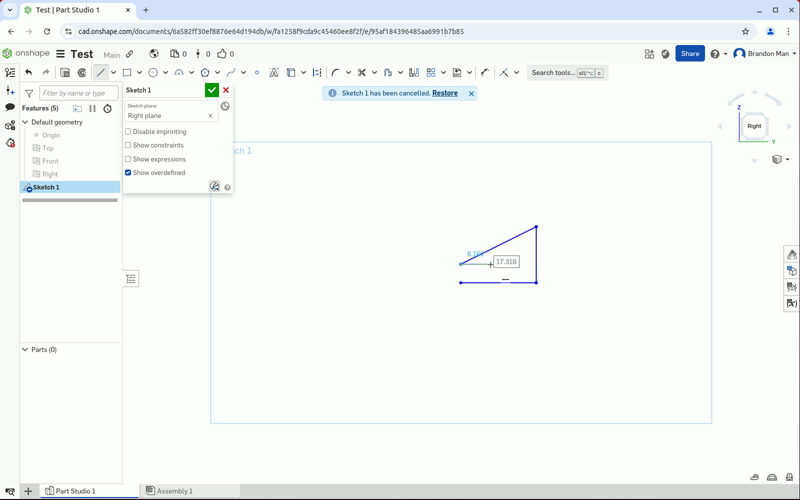
mouse_move(460, 282)
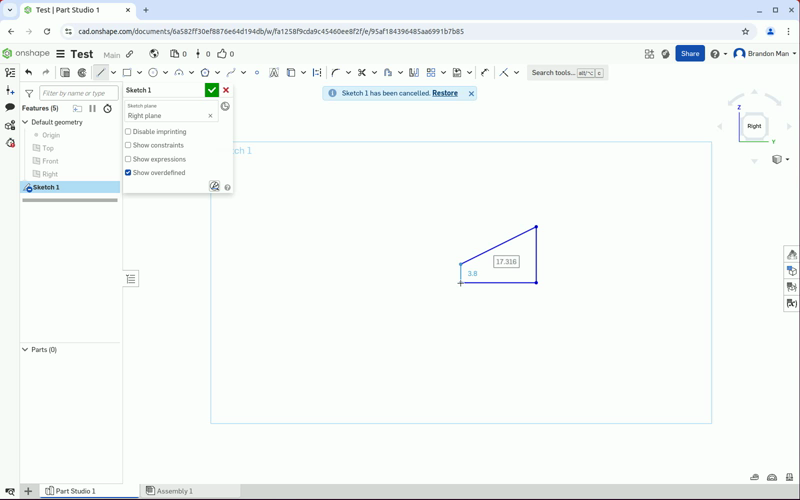
key_up(shift)
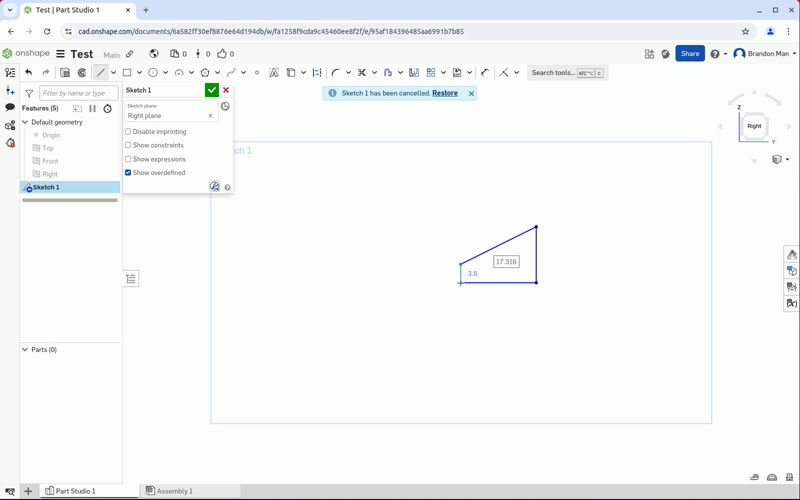
click(460, 282)
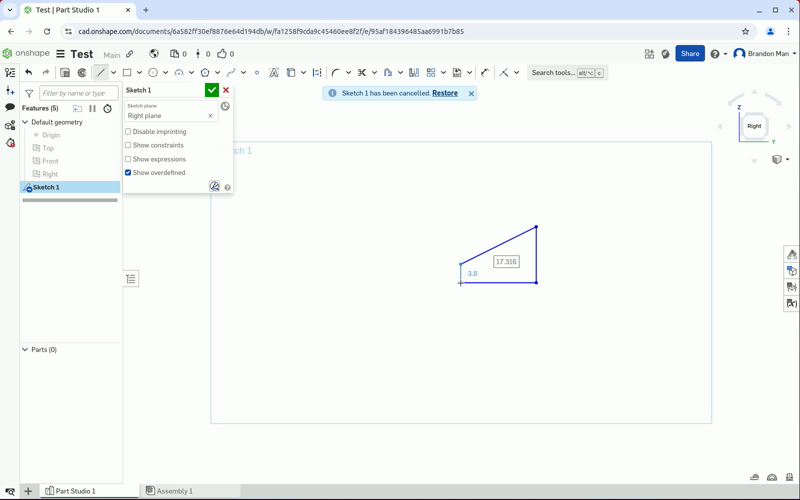
key(esc)
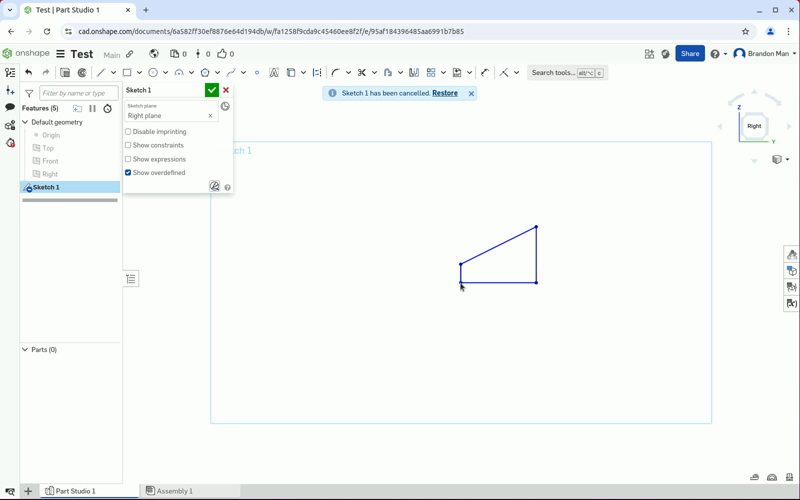
mouse_move(522, 270)
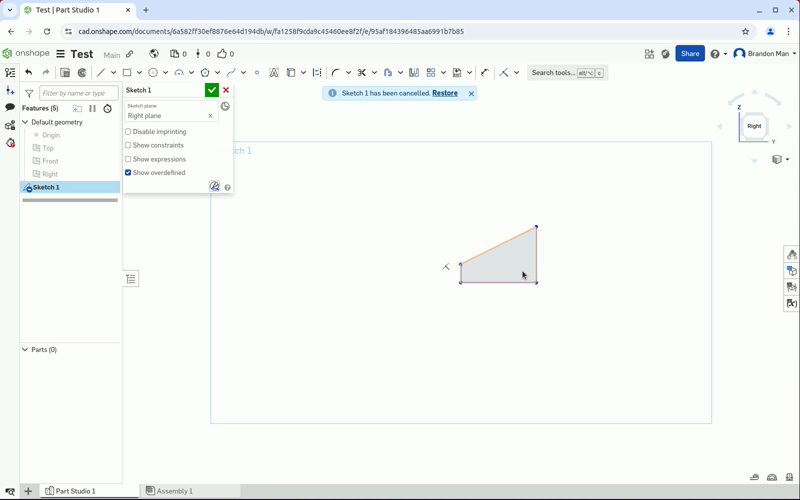
click(522, 270)
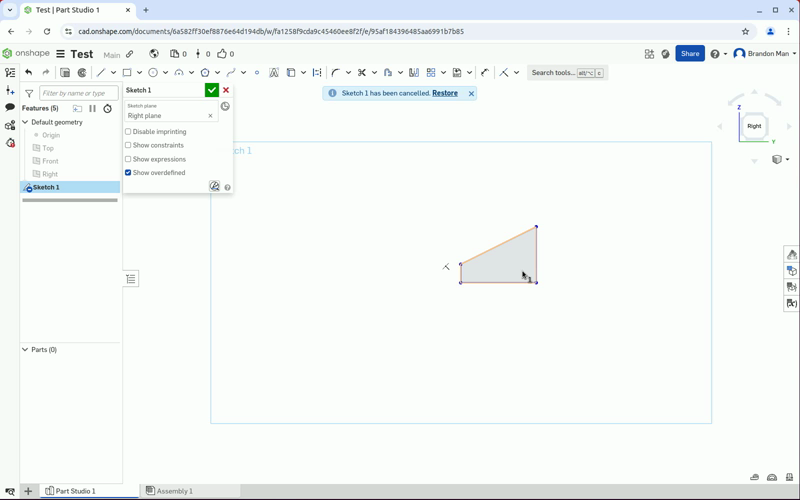
mouse_move(73, 352)
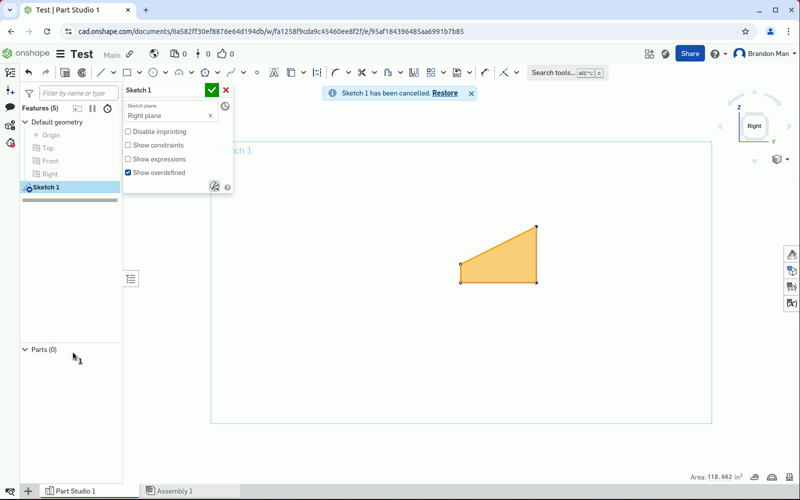
key(shift+y)
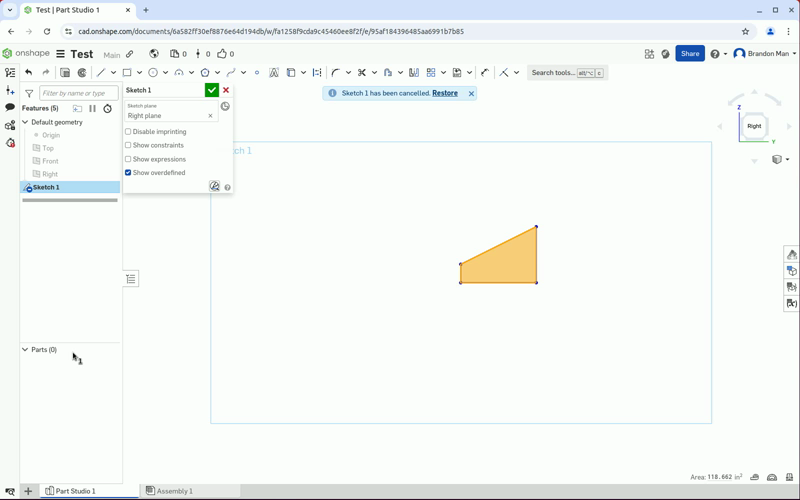
key(shift+e)
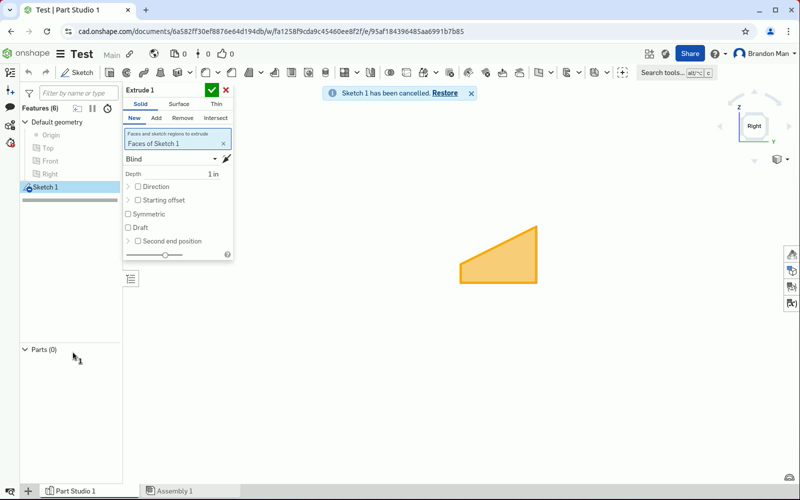
mouse_move(143, 106)
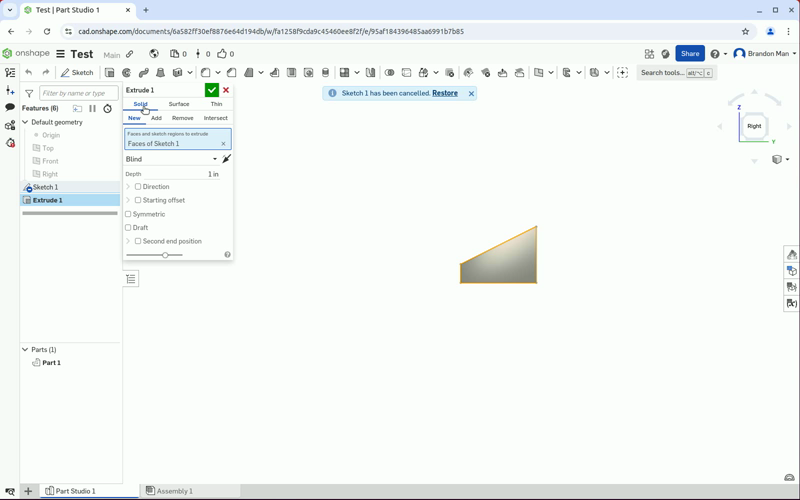
click(143, 106)
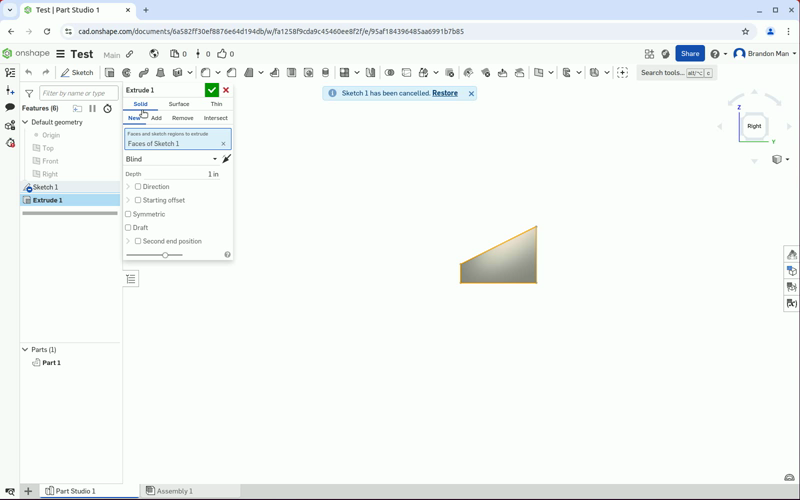
mouse_move(137, 120)
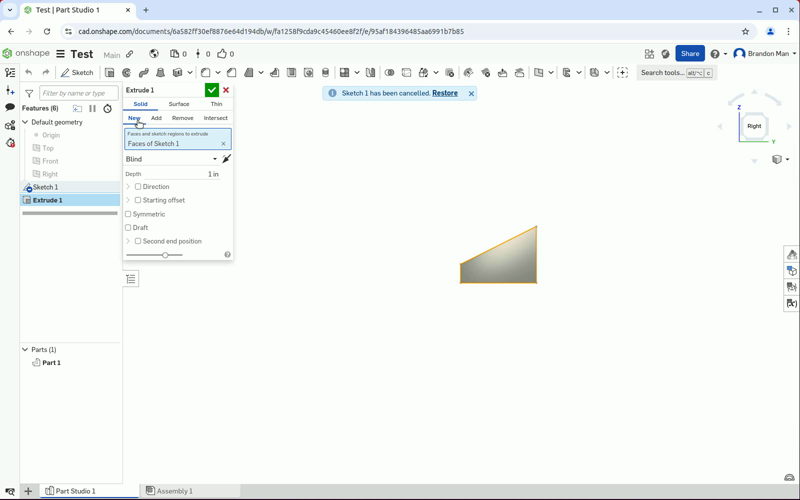
click(137, 120)
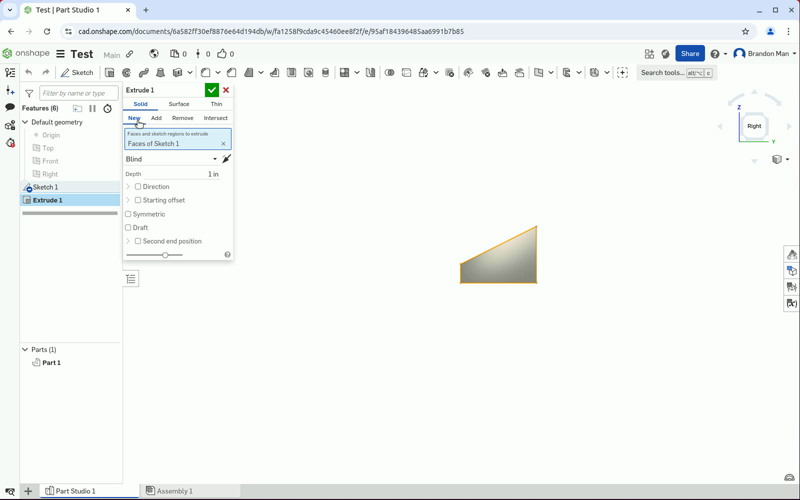
key(tab, 4)
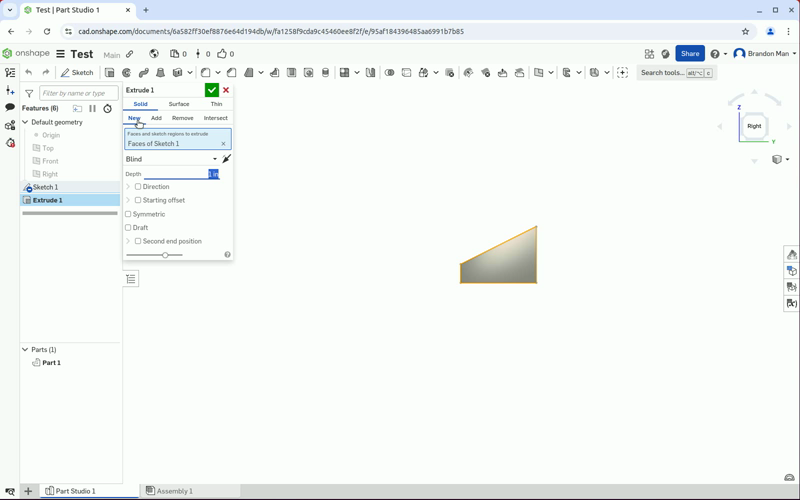
text(23.108)
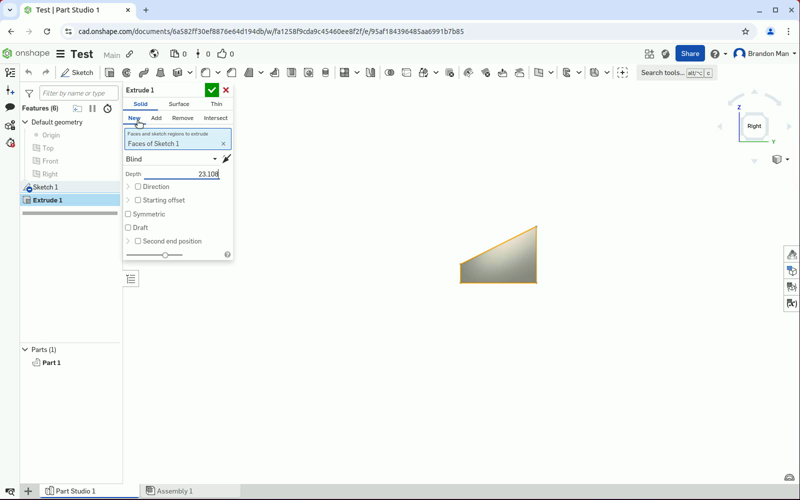
key(enter)
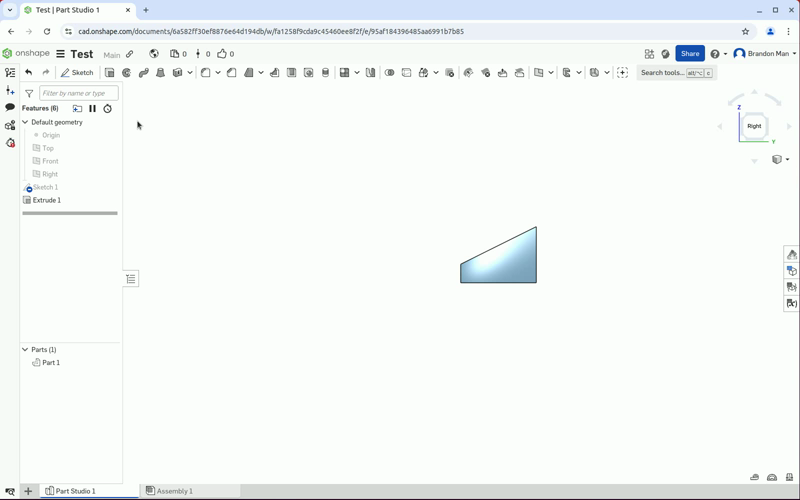
key(shift+h)
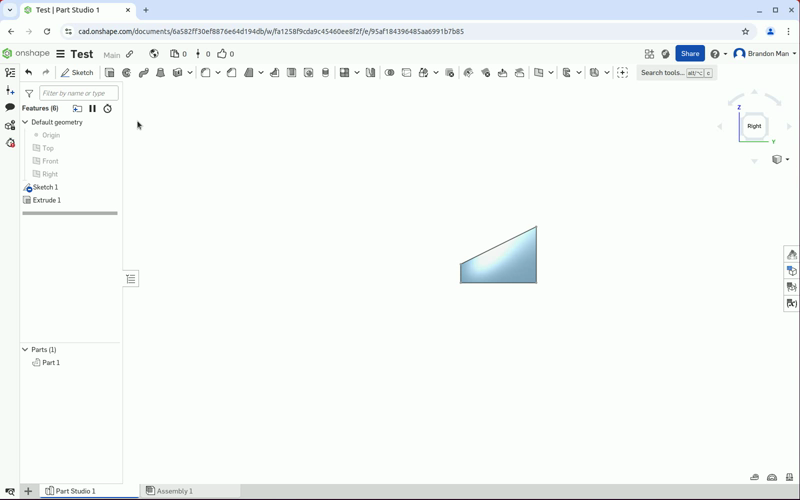
key(shift+h)
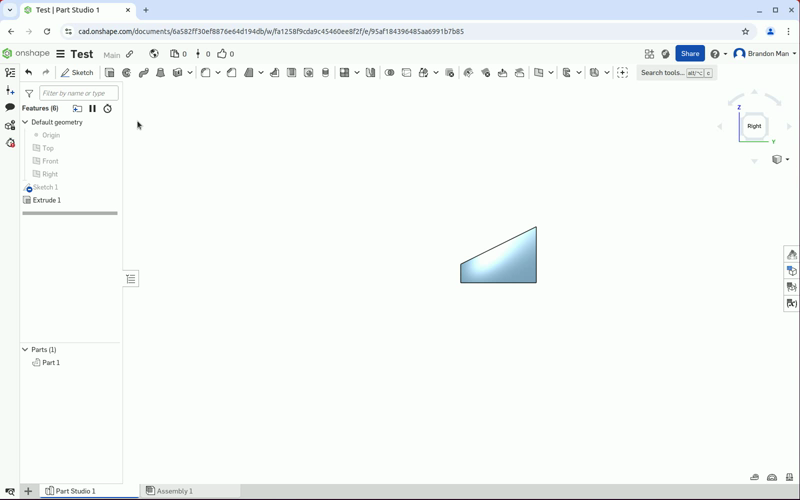
mouse_move(73, 189)
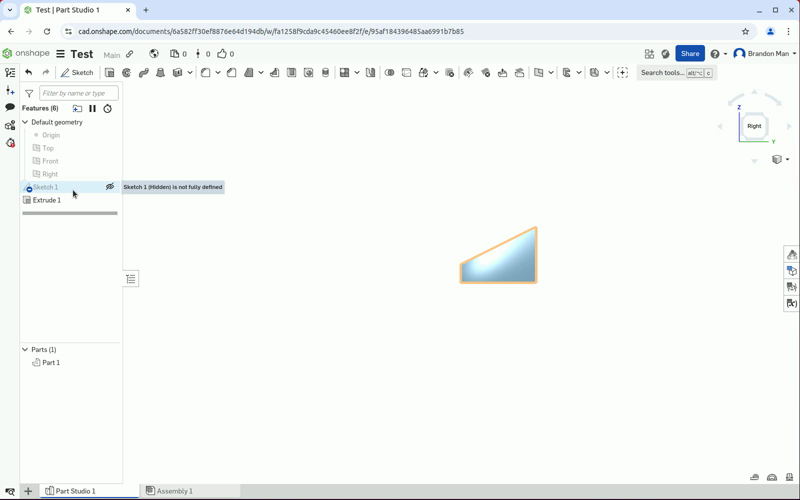
click(73, 189)
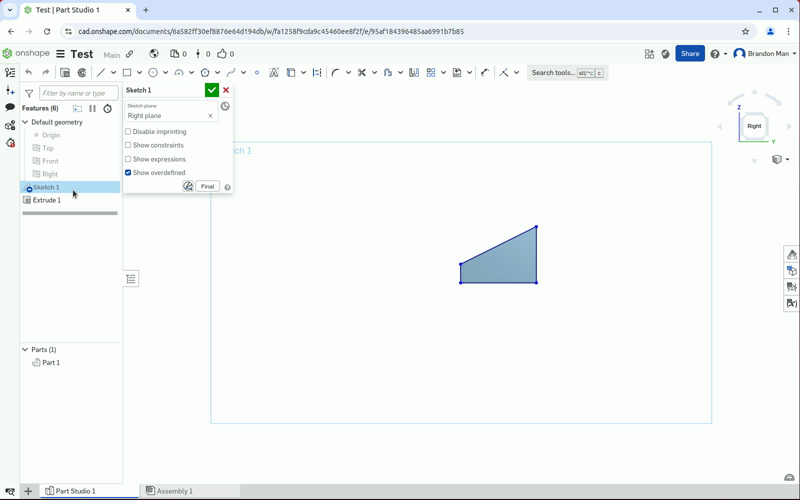
mouse_move(229, 92)
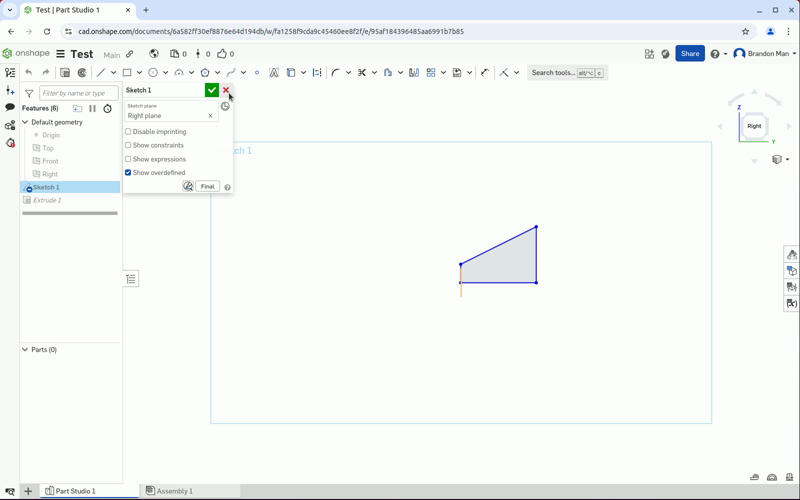
click(229, 92)
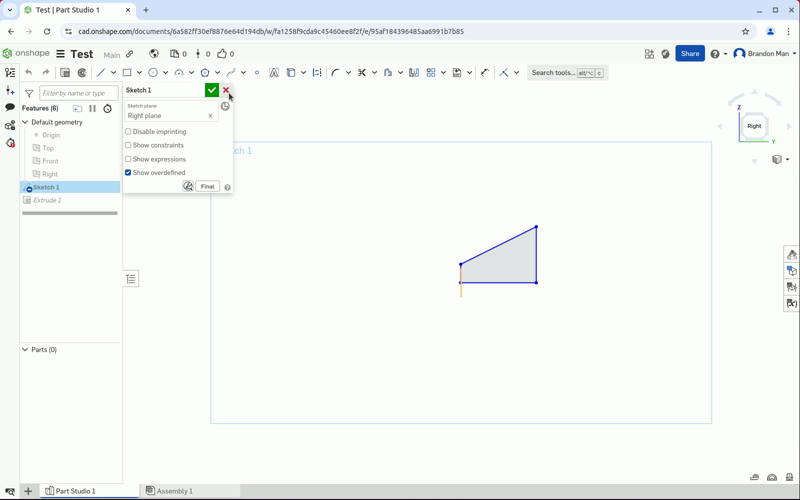
key(shift+s)
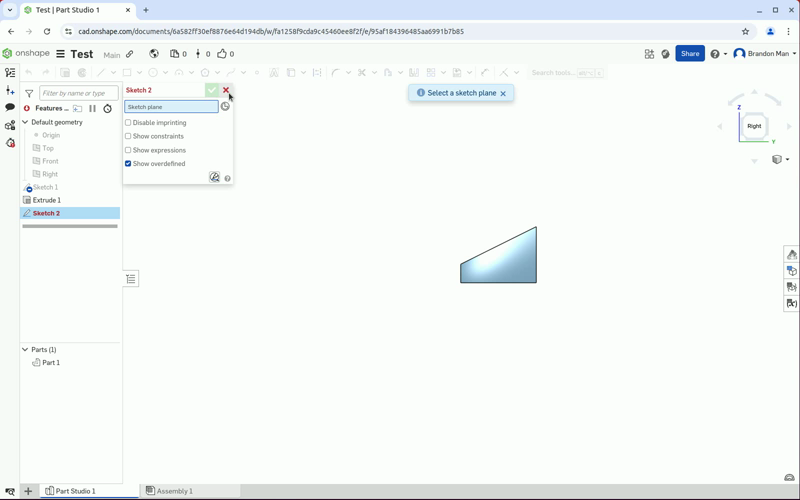
mouse_move(73, 176)
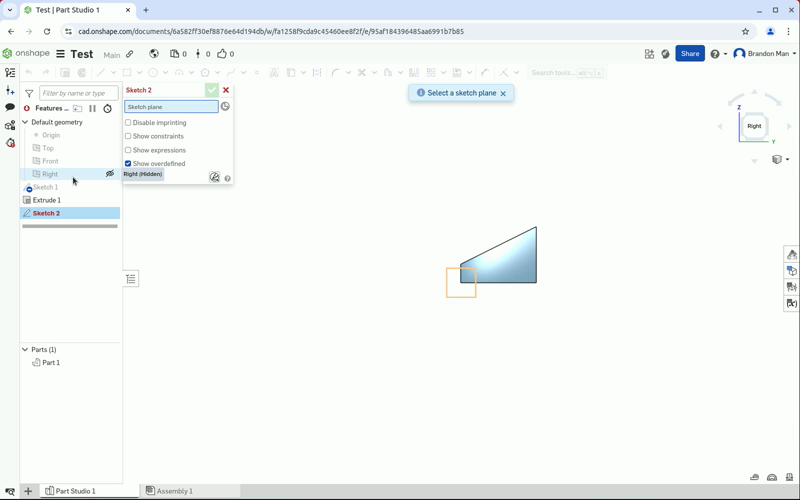
click(73, 176)
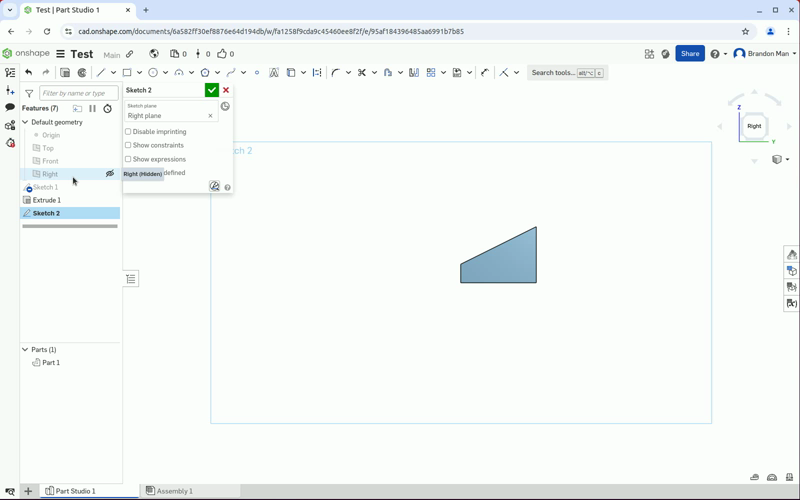
mouse_move(73, 352)
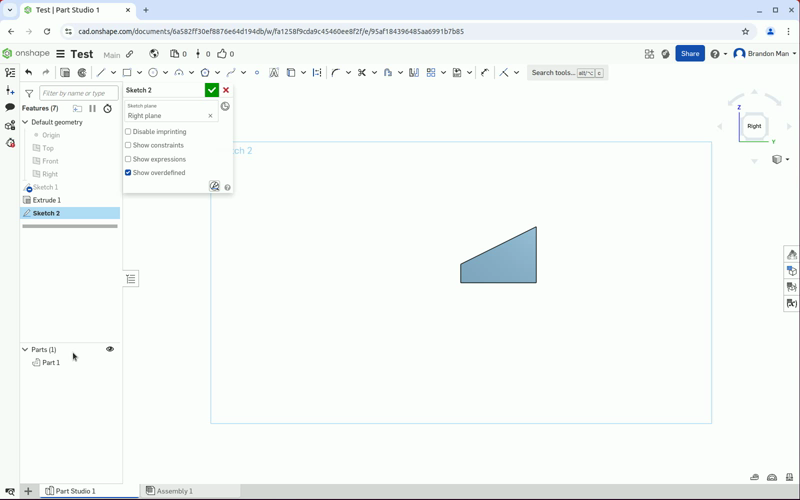
key(y)
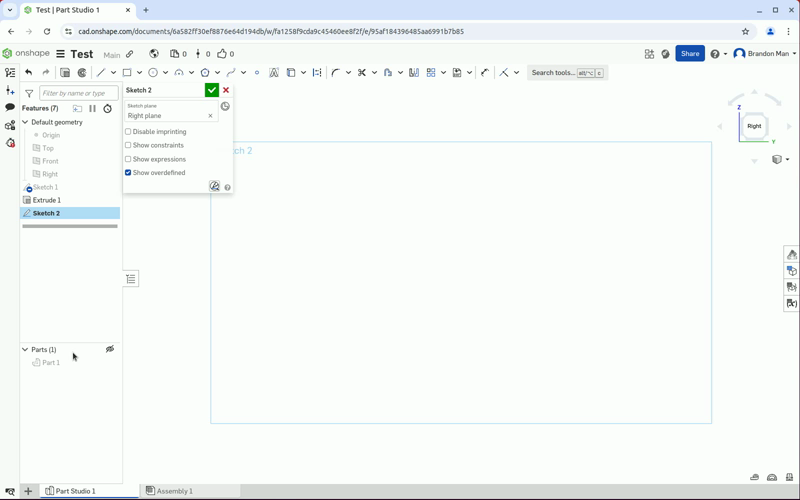
key(l)
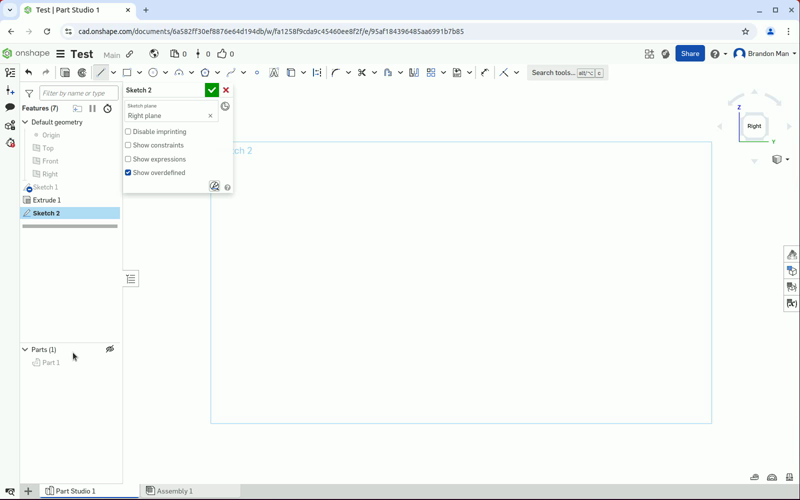
key_down(shift)
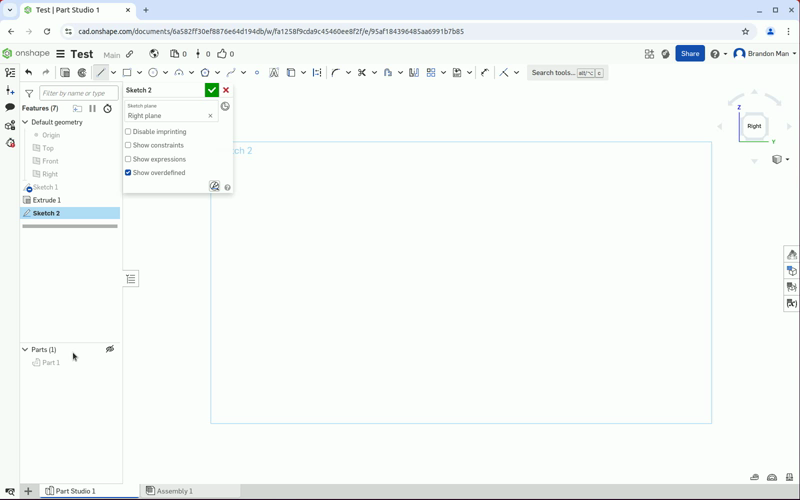
mouse_move(460, 264)
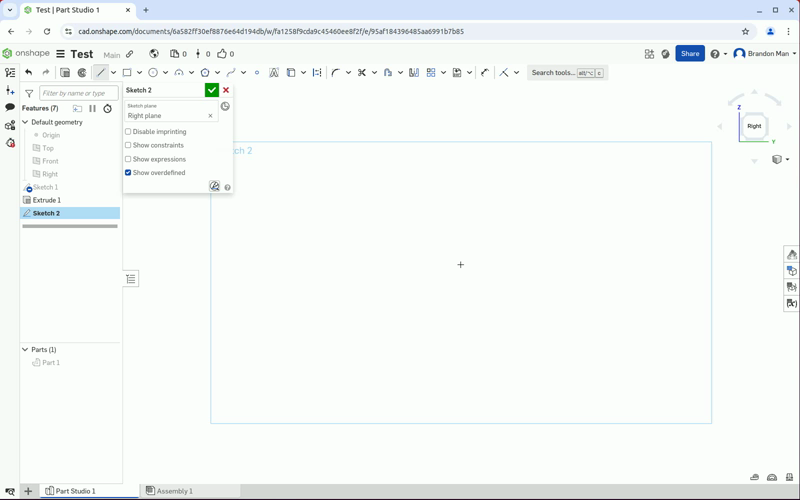
click(460, 264)
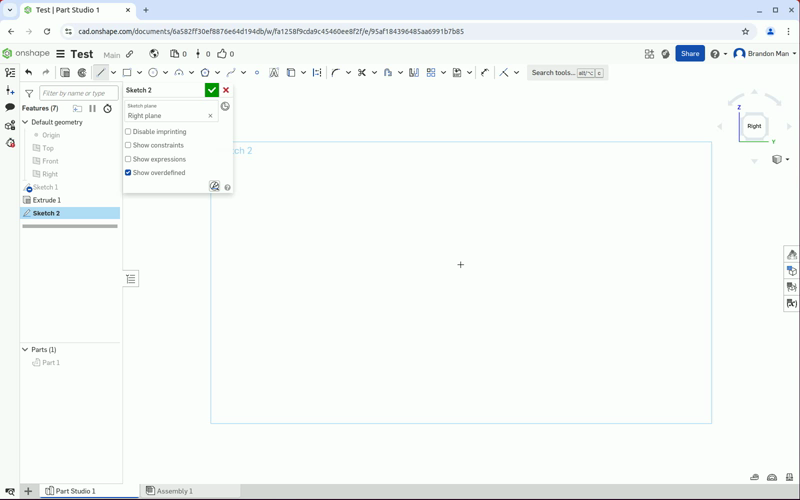
key_up(shift)
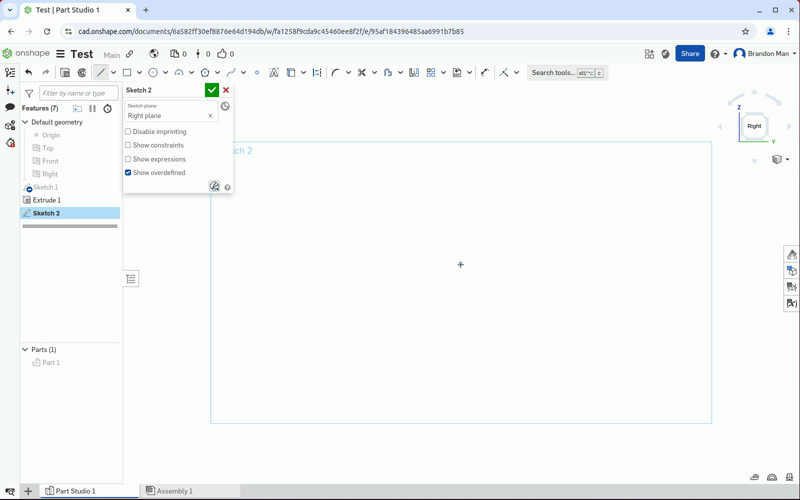
key_down(shift)
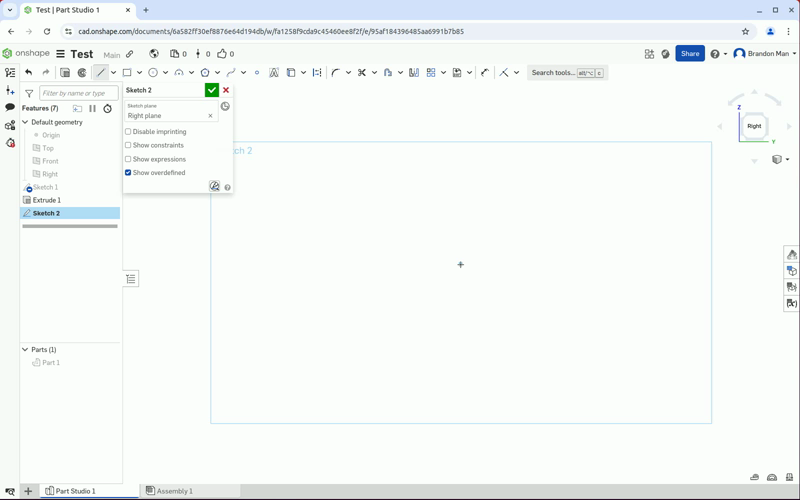
mouse_move(536, 226)
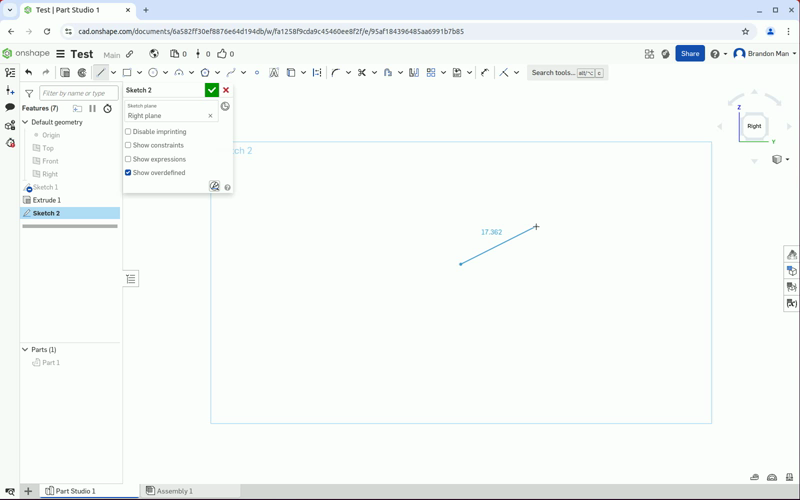
click(536, 226)
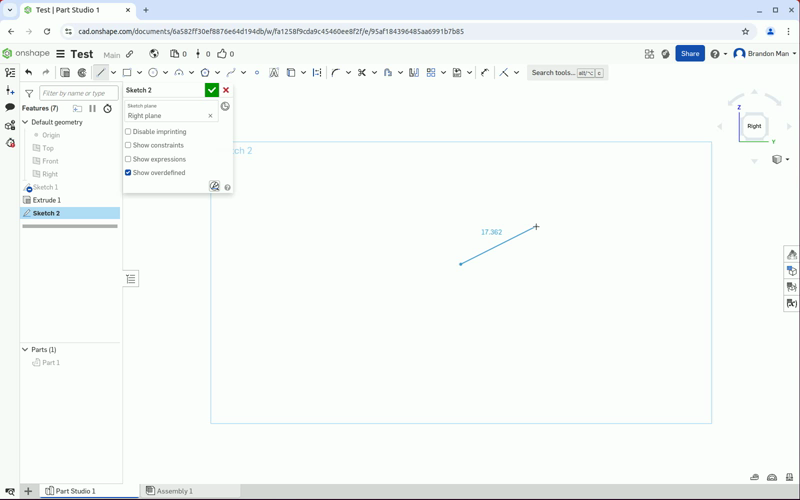
key_up(shift)
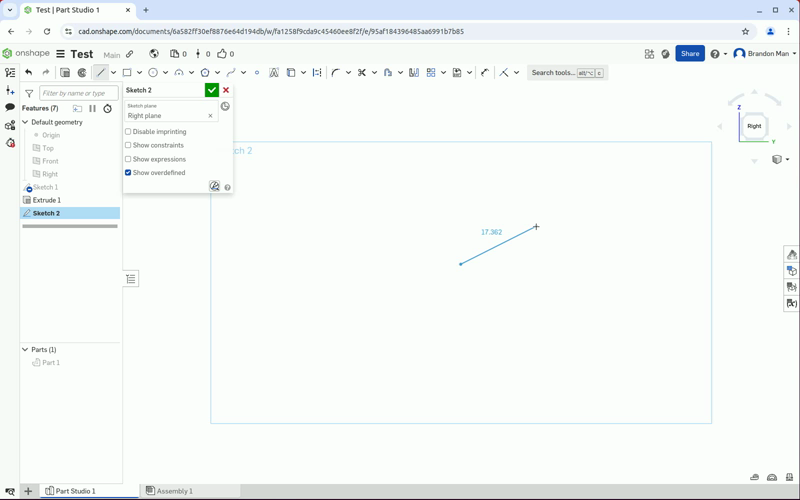
key_down(shift)
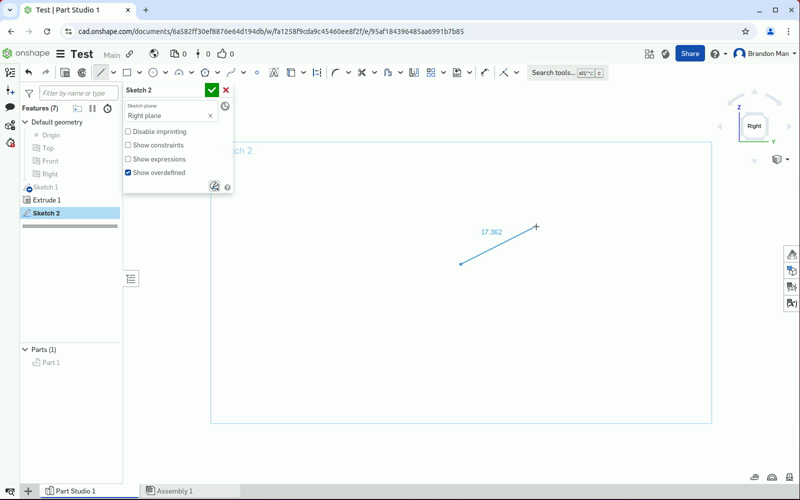
mouse_move(566, 226)
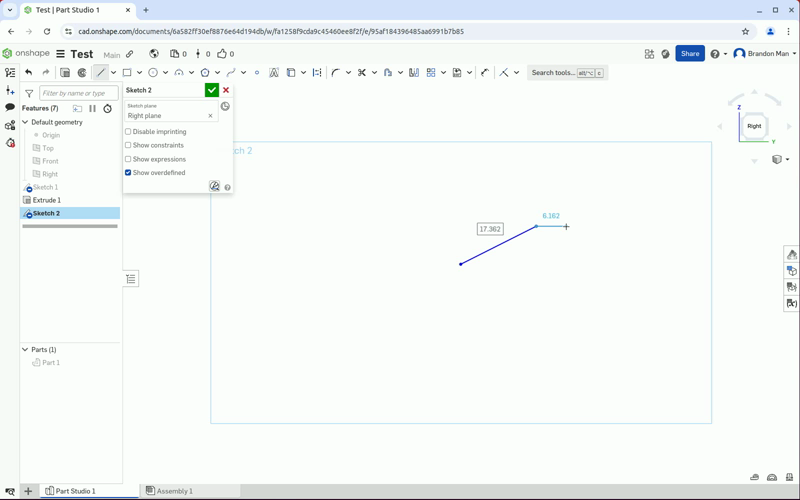
mouse_move(536, 207)
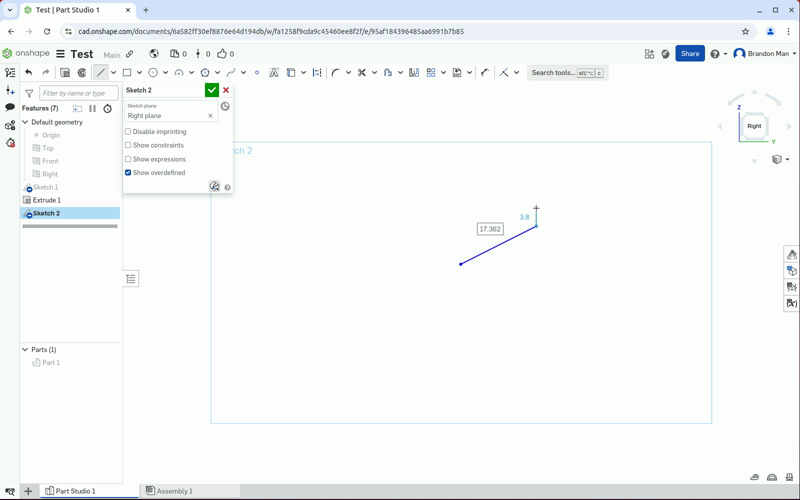
click(536, 207)
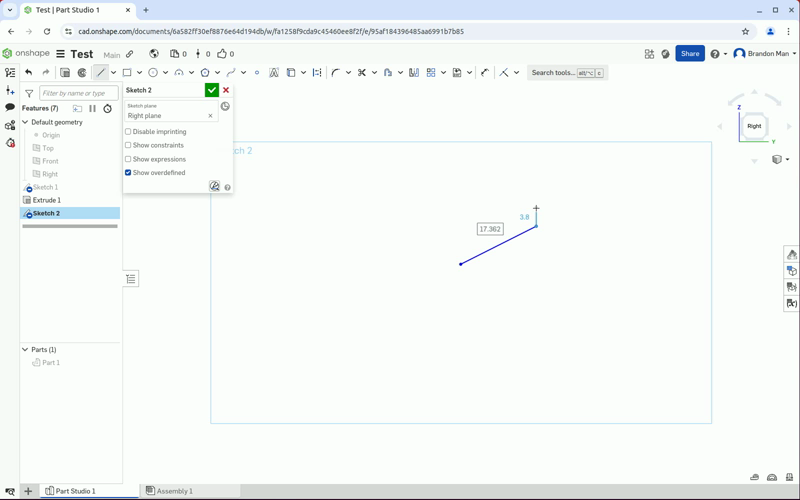
key_up(shift)
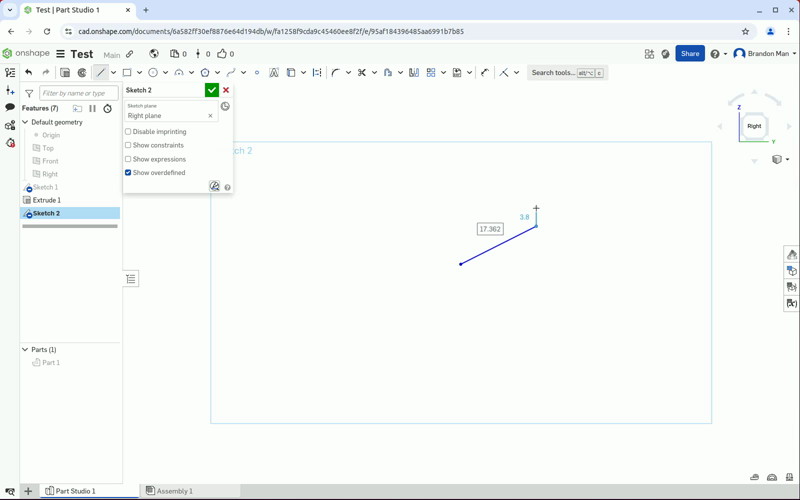
key_down(shift)
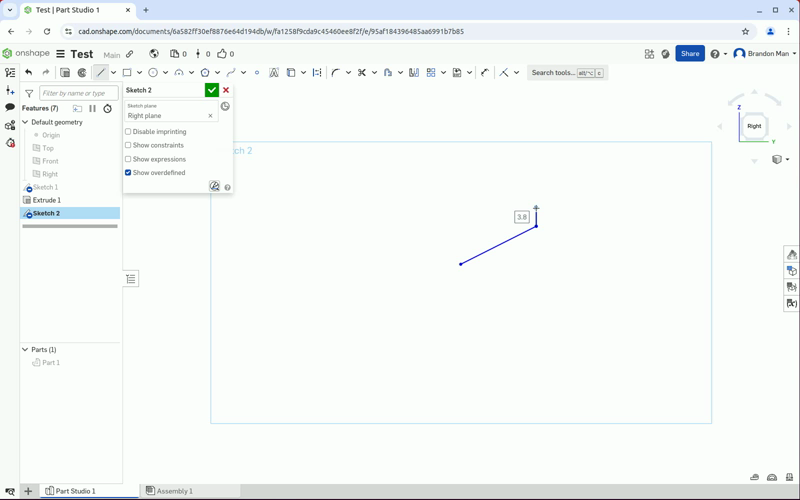
mouse_move(460, 207)
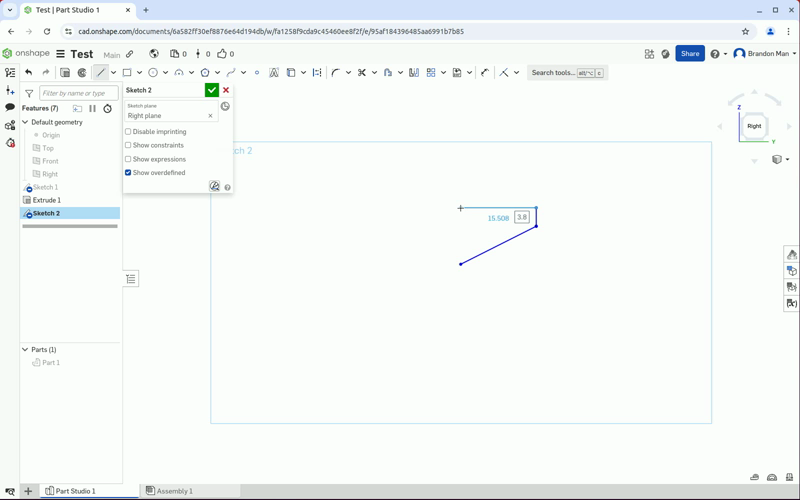
click(460, 207)
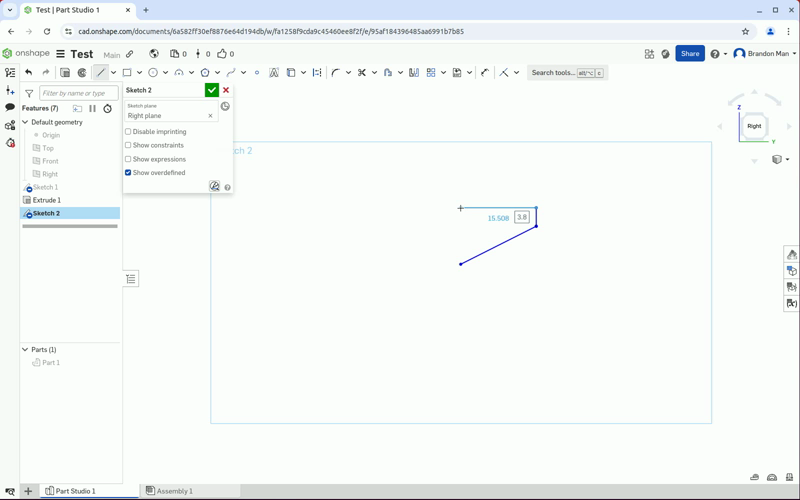
key_up(shift)
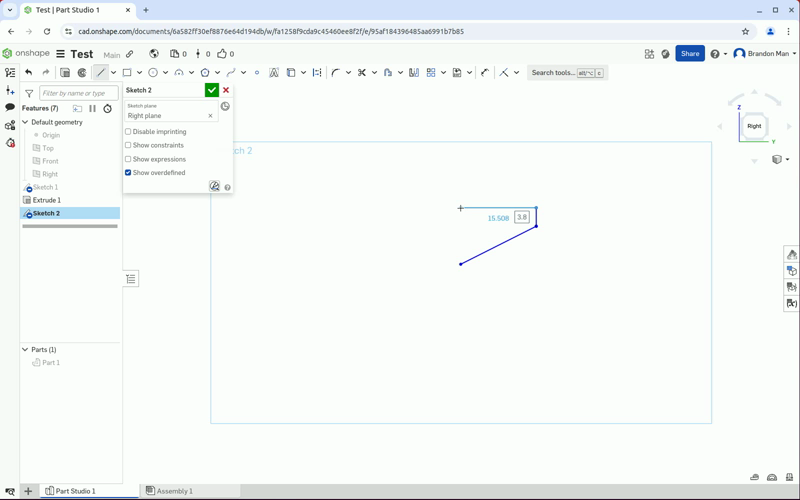
mouse_move(490, 207)
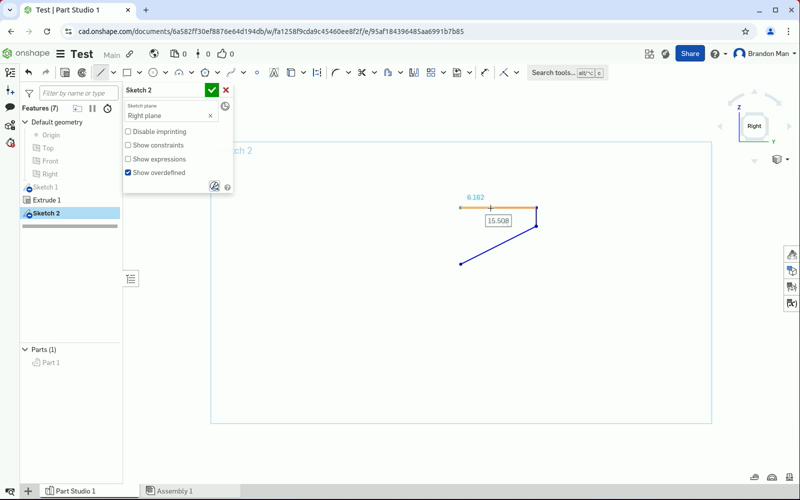
key_down(shift)
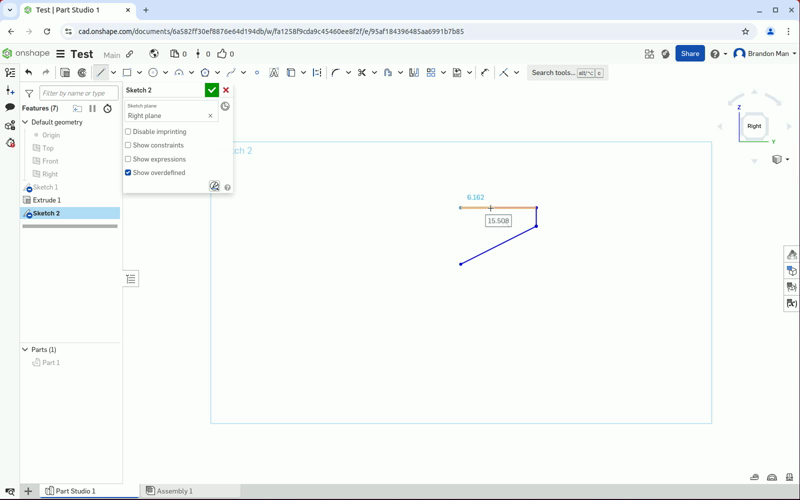
mouse_move(460, 264)
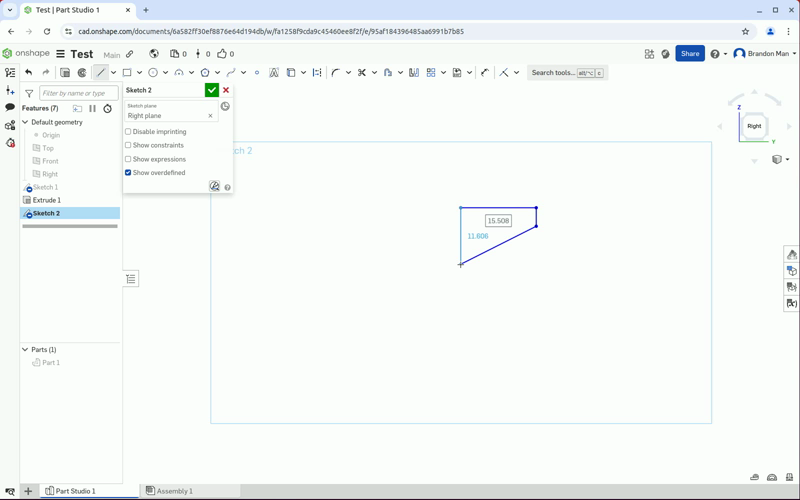
key_up(shift)
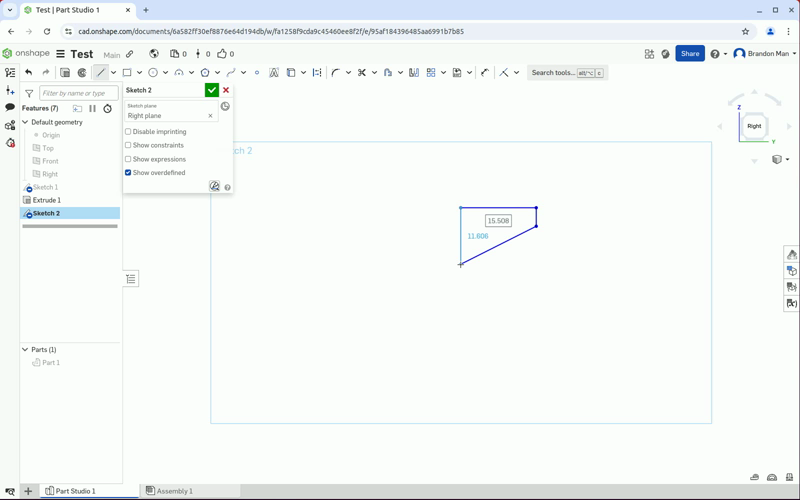
click(460, 264)
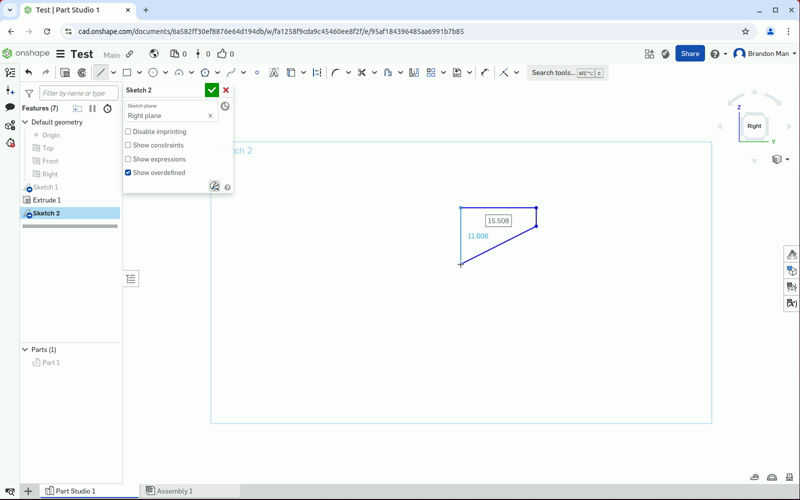
key(esc)
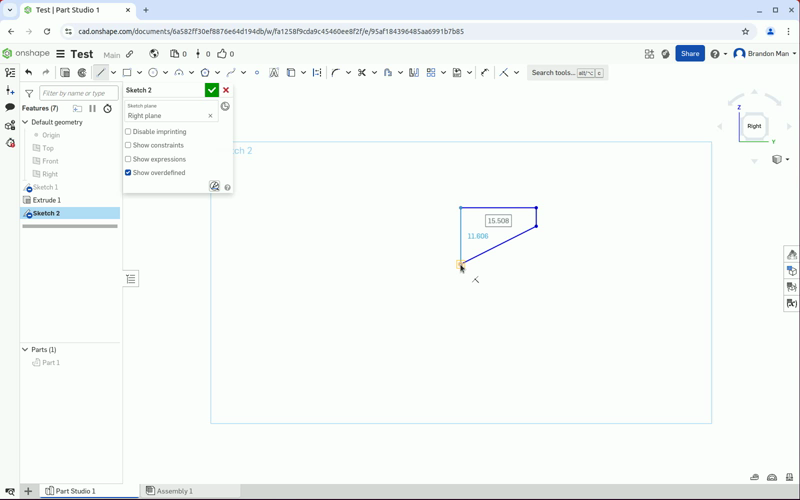
mouse_move(469, 213)
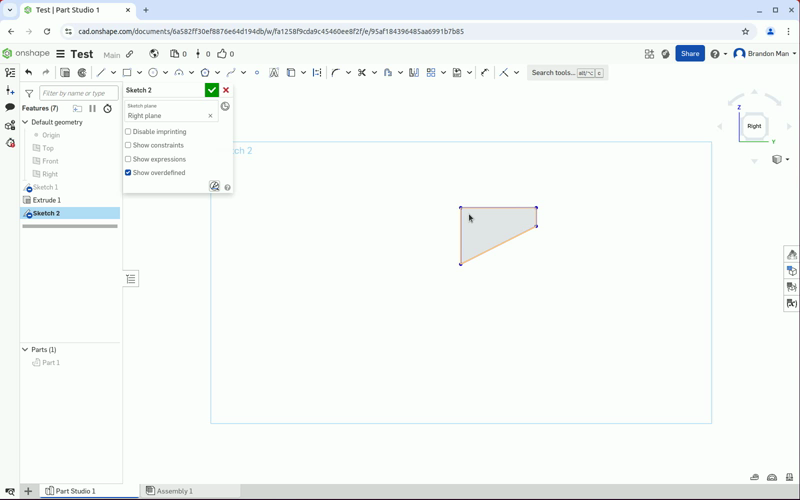
click(469, 213)
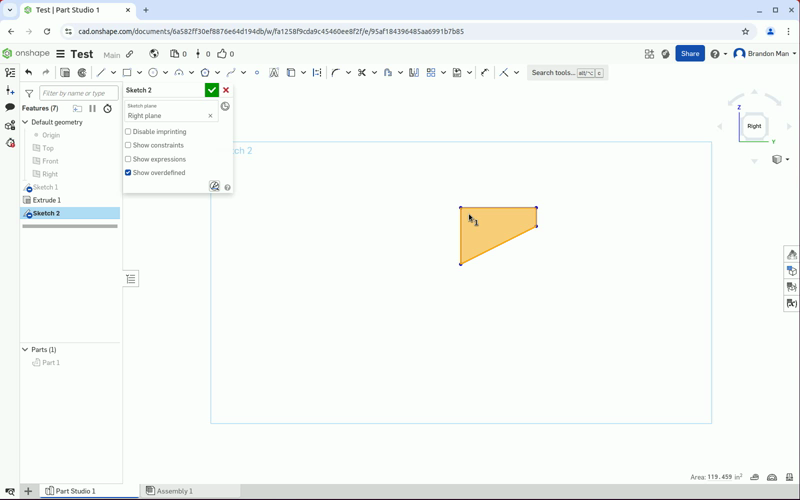
mouse_move(73, 352)
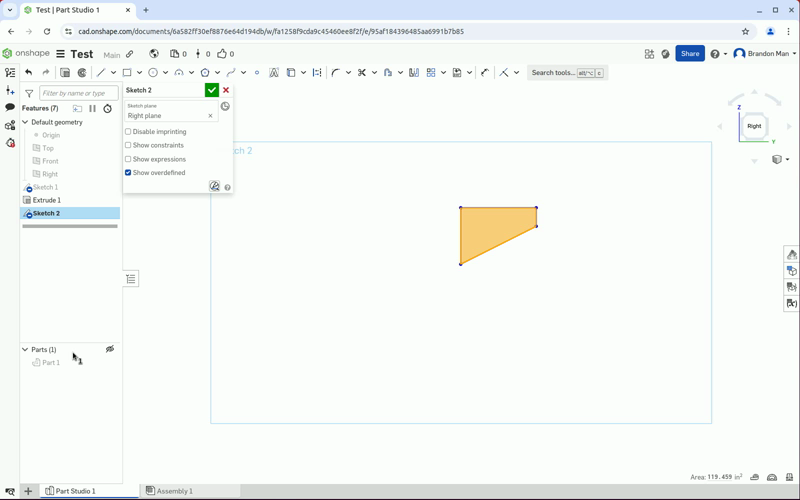
key(shift+y)
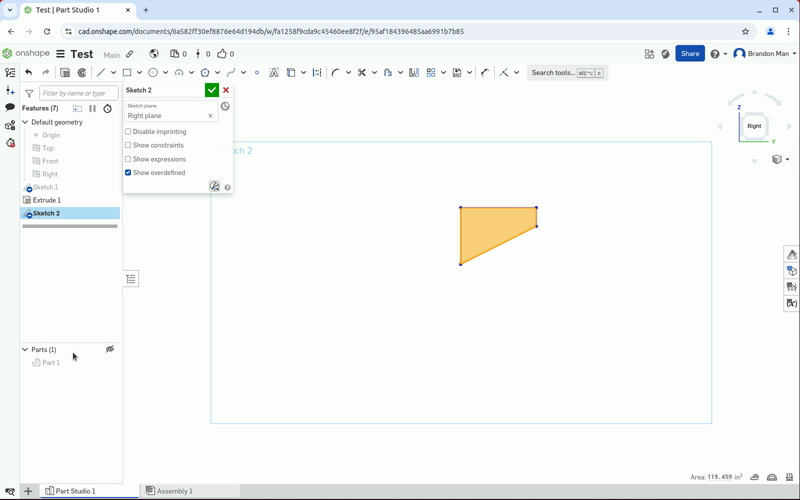
key(shift+e)
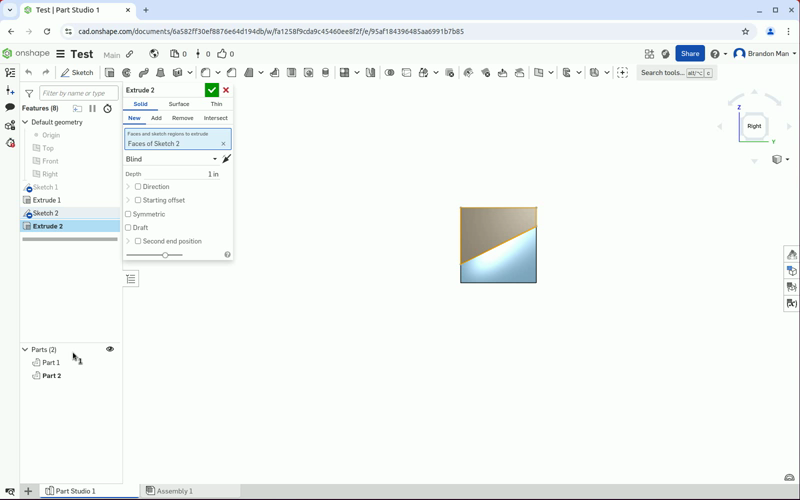
mouse_move(143, 106)
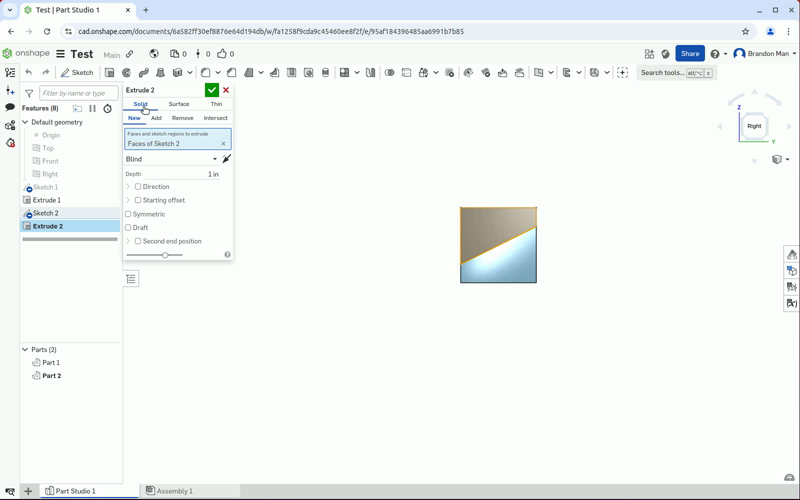
click(143, 106)
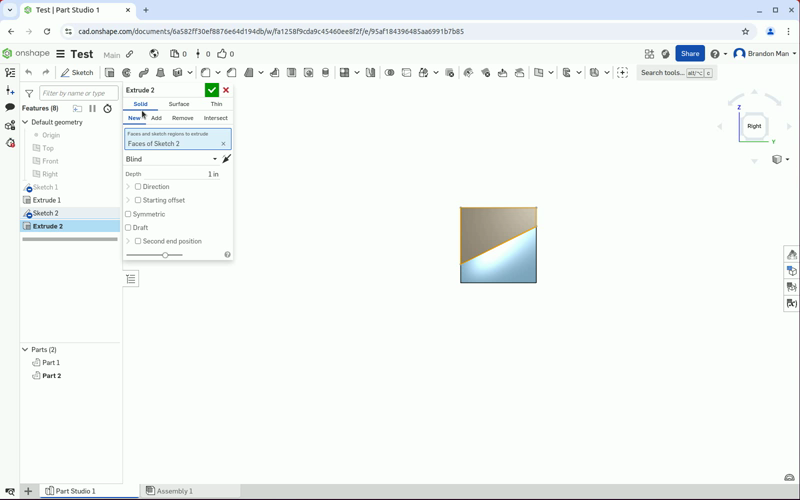
mouse_move(137, 120)
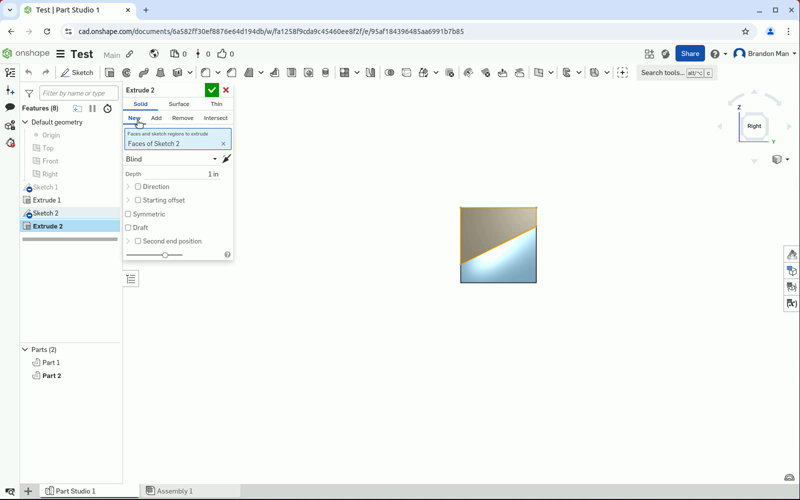
click(137, 120)
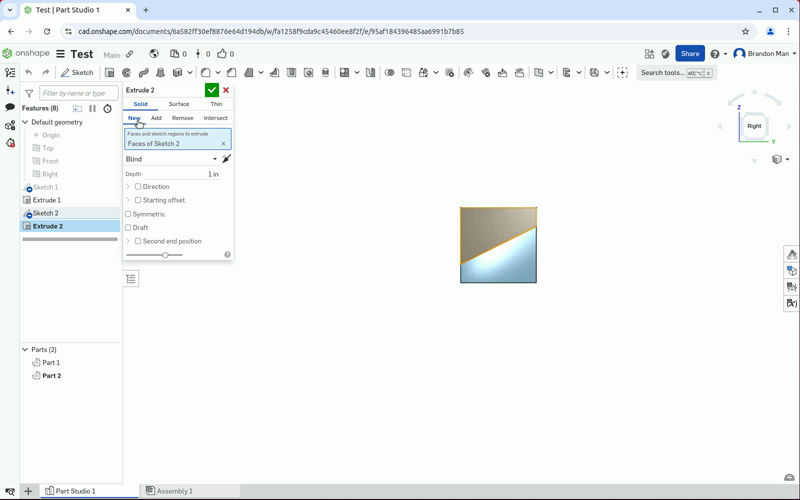
key(tab, 4)
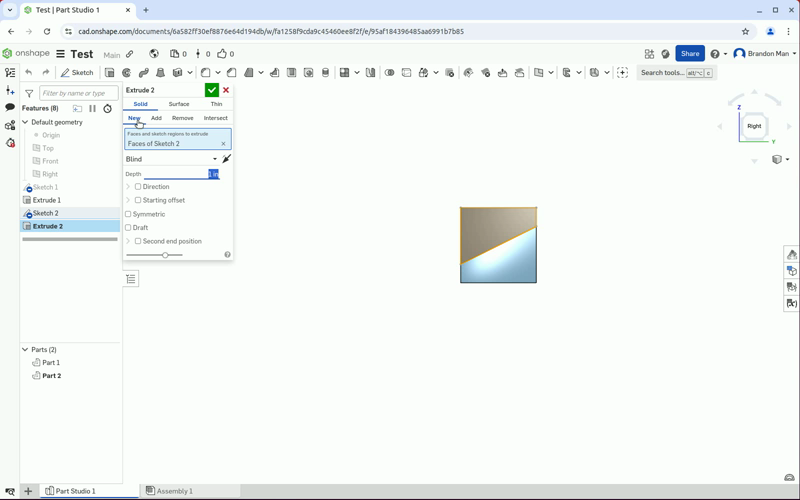
text(3.851)
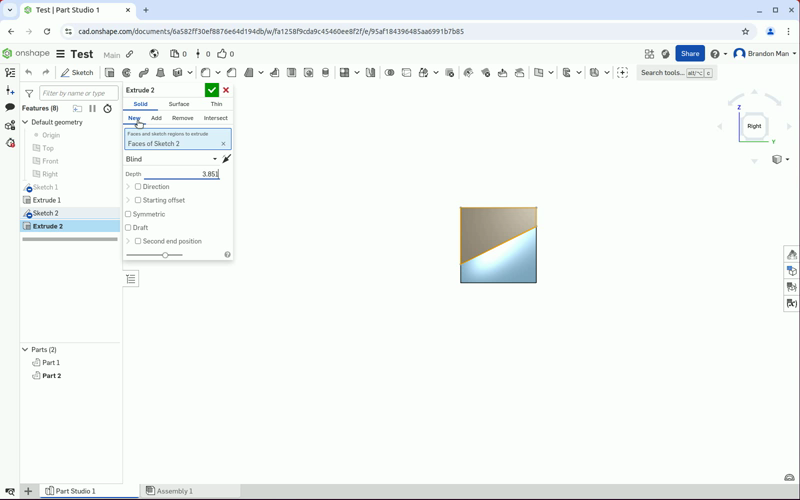
key(enter)
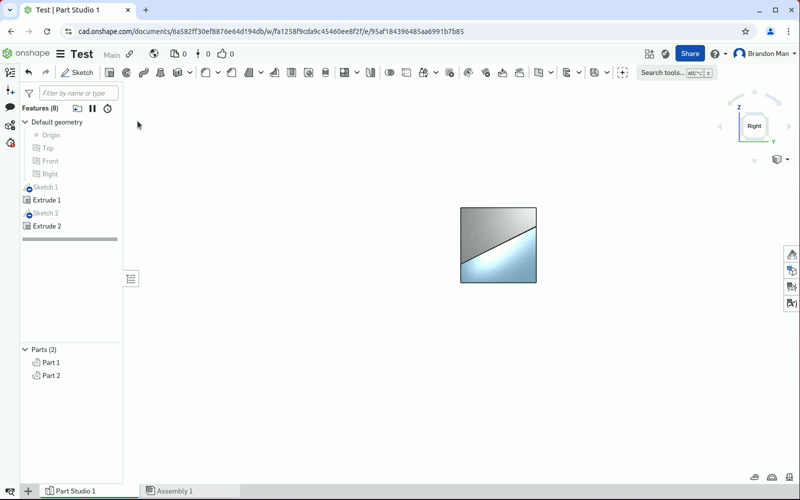
key(shift+h)
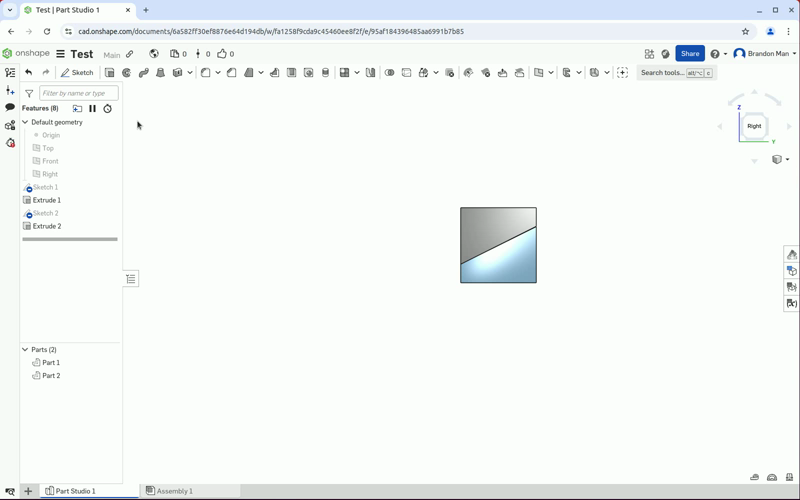
key(shift+h)
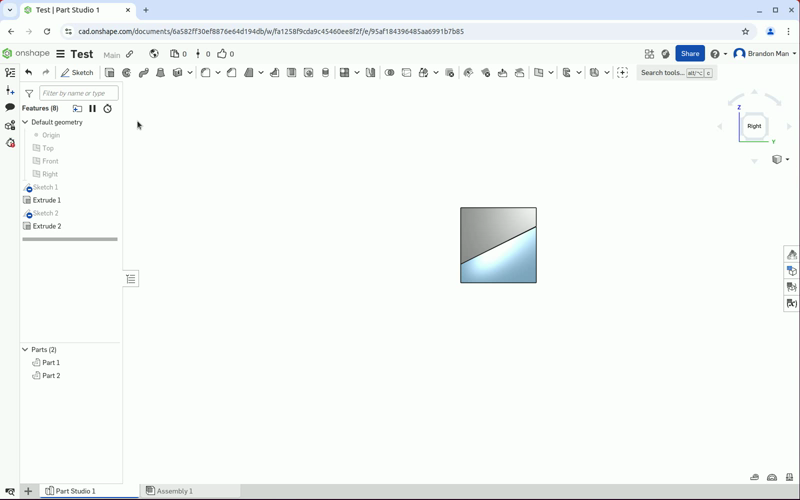
mouse_move(73, 189)
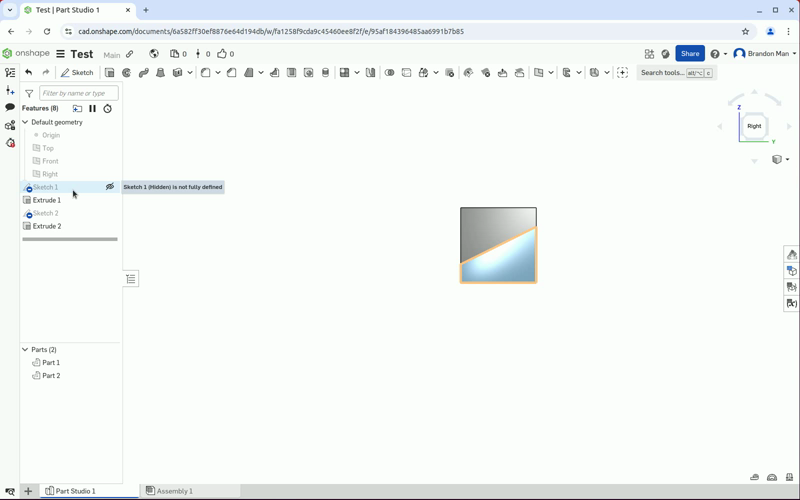
click(73, 189)
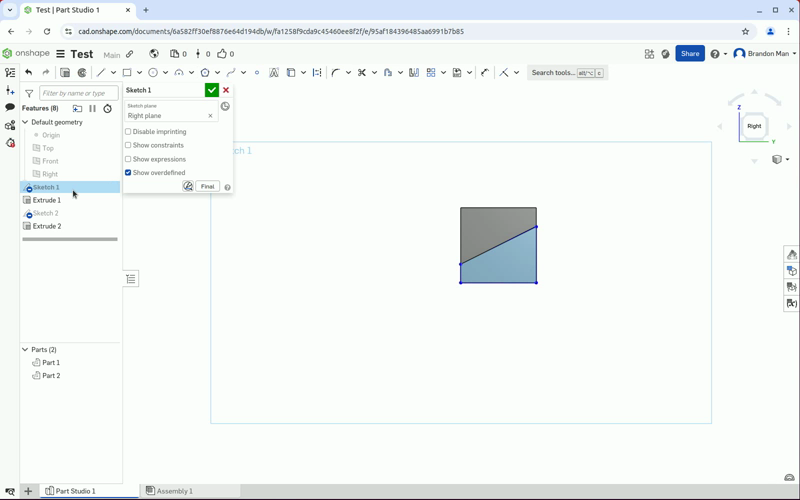
mouse_move(229, 92)
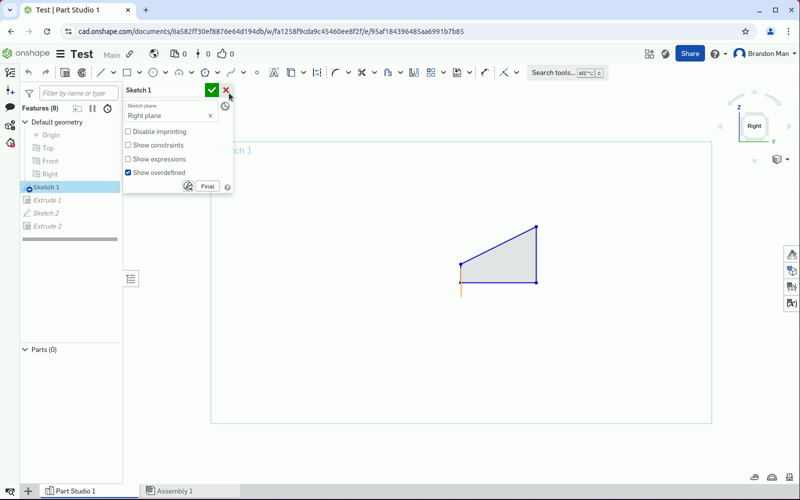
click(229, 92)
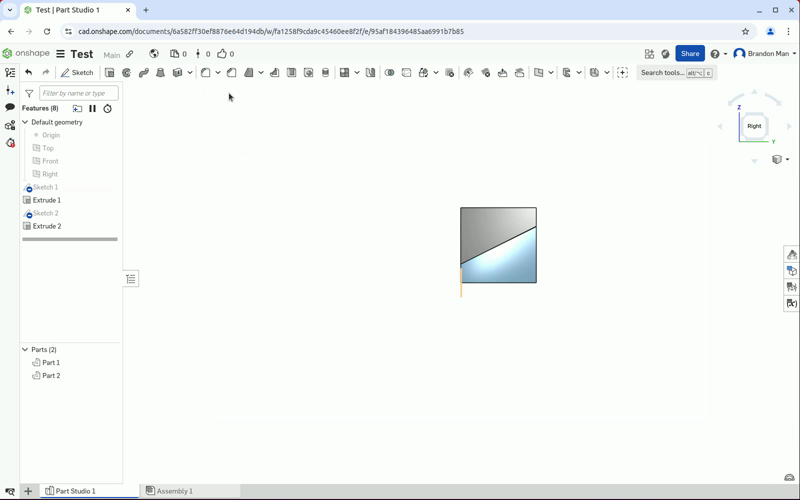
mouse_move(541, 75)
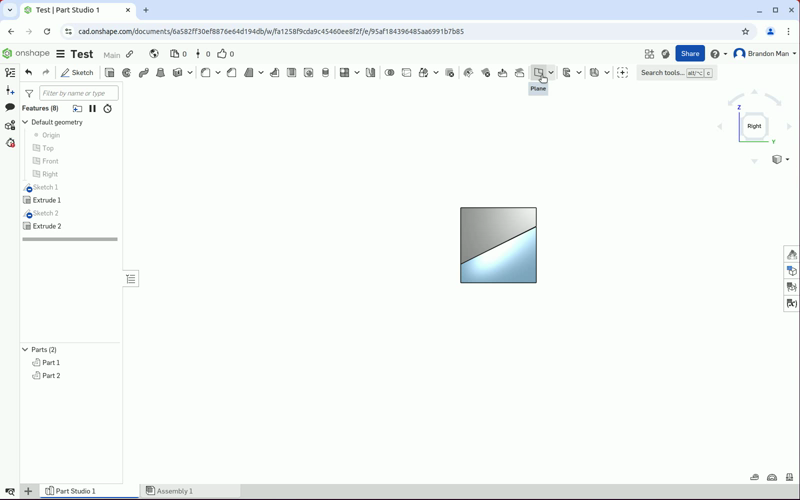
click(541, 75)
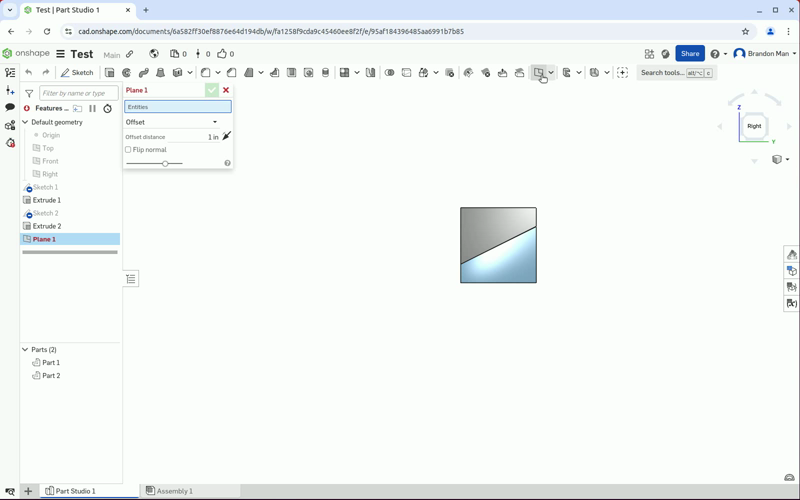
mouse_move(73, 176)
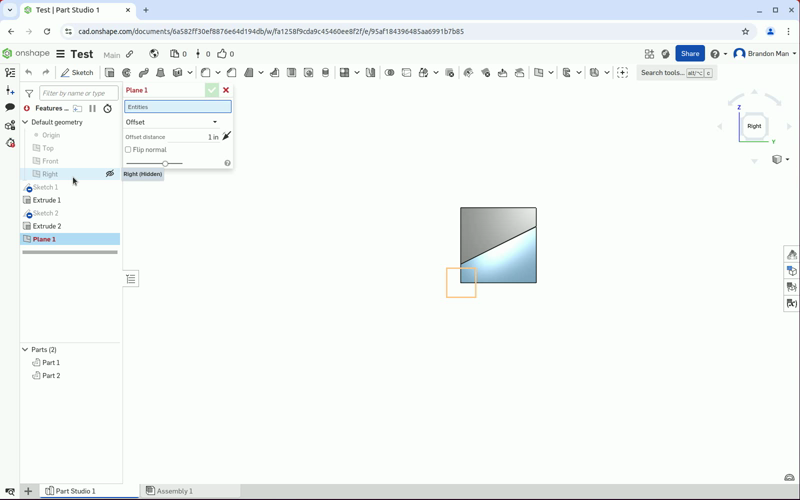
click(73, 176)
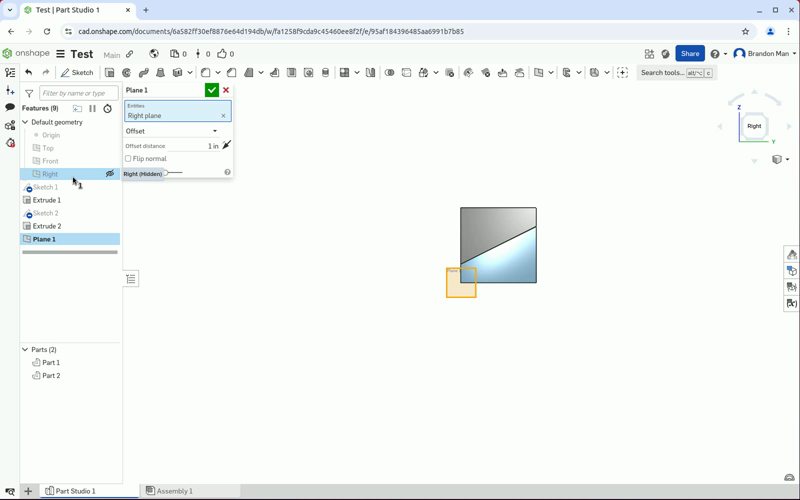
key(tab, 2)
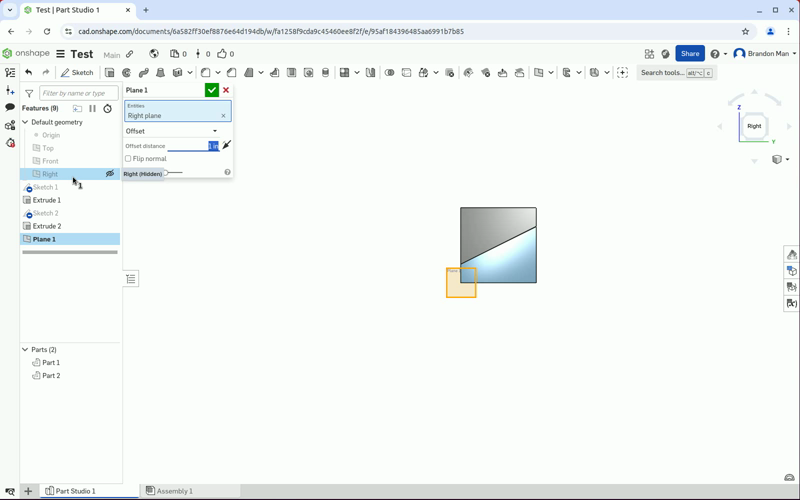
text(23.108)
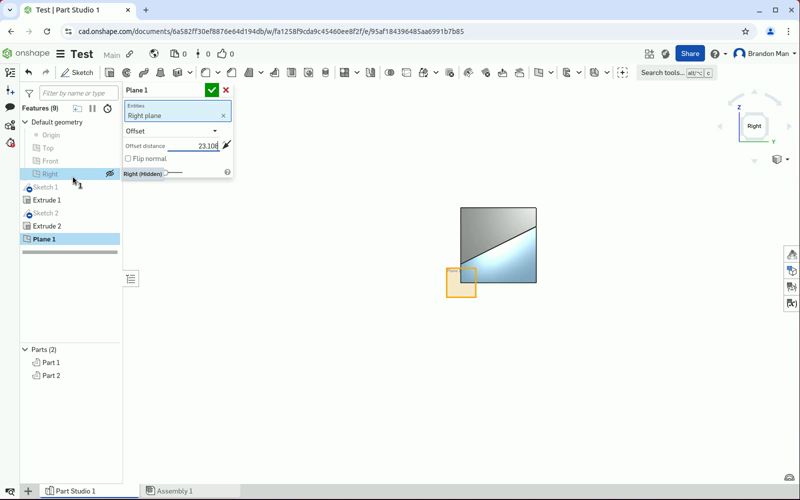
key(enter, 2)
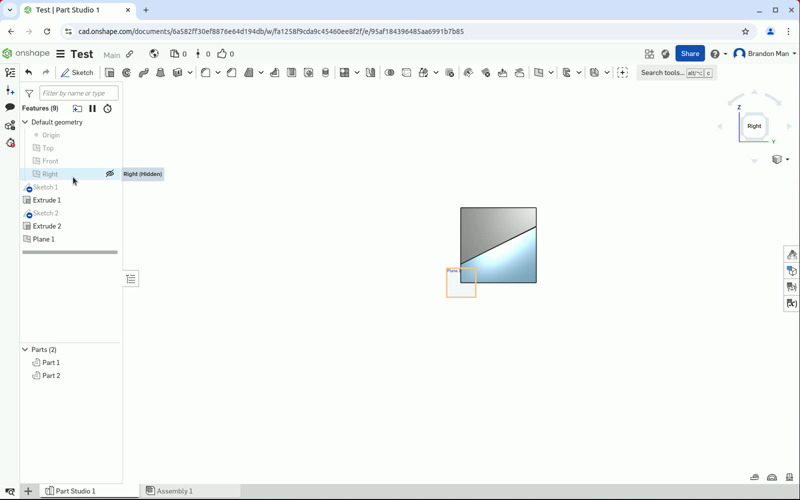
key(shift+s)
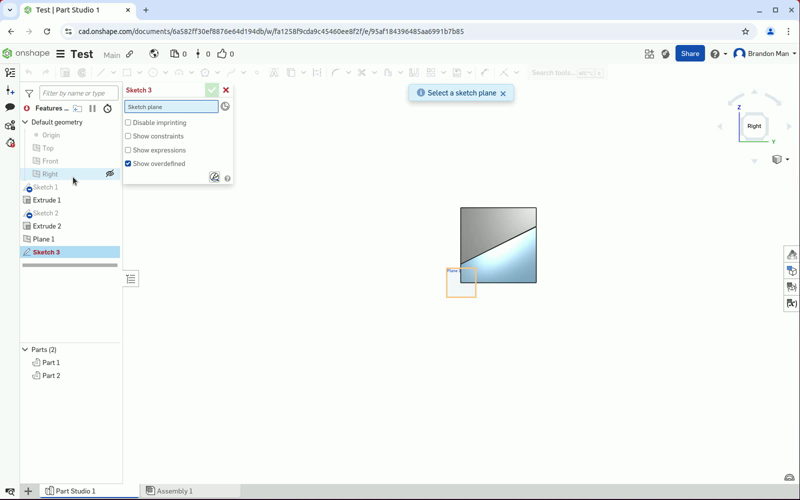
mouse_move(73, 241)
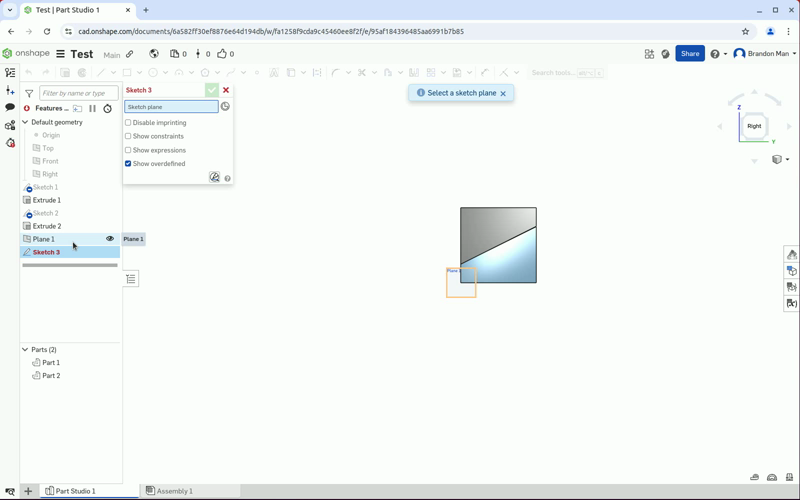
click(73, 241)
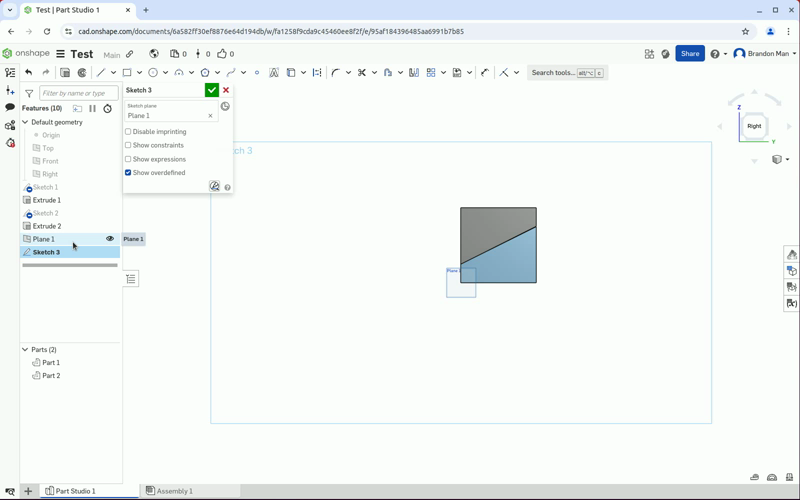
mouse_move(73, 352)
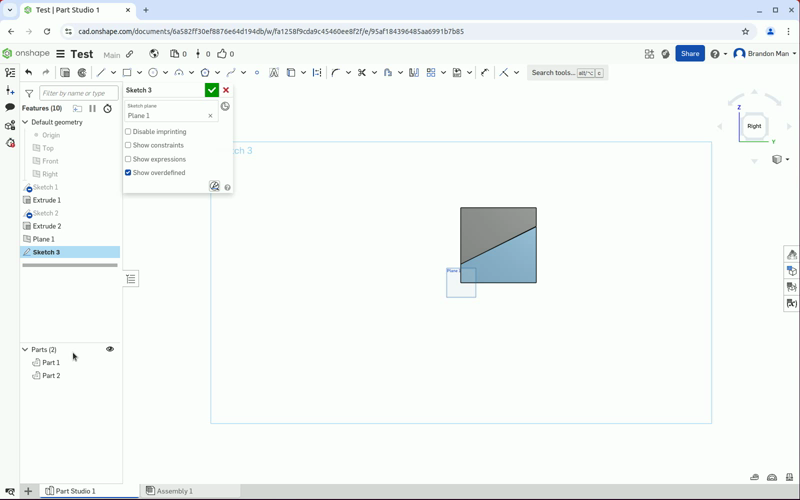
key(y)
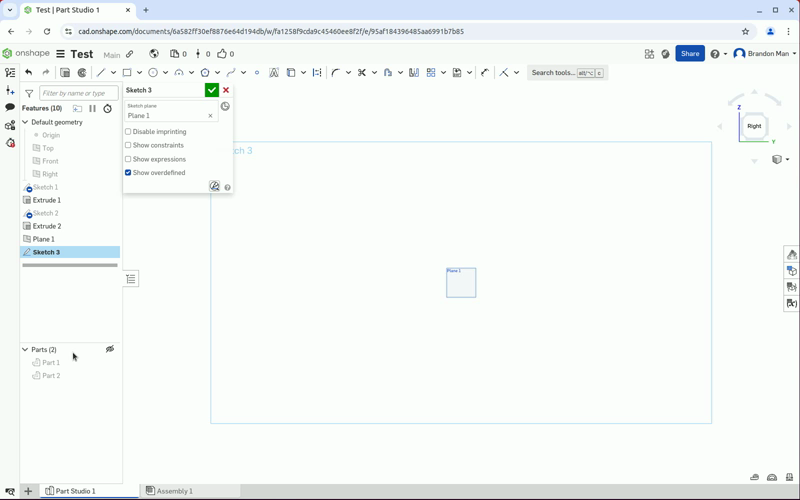
key(l)
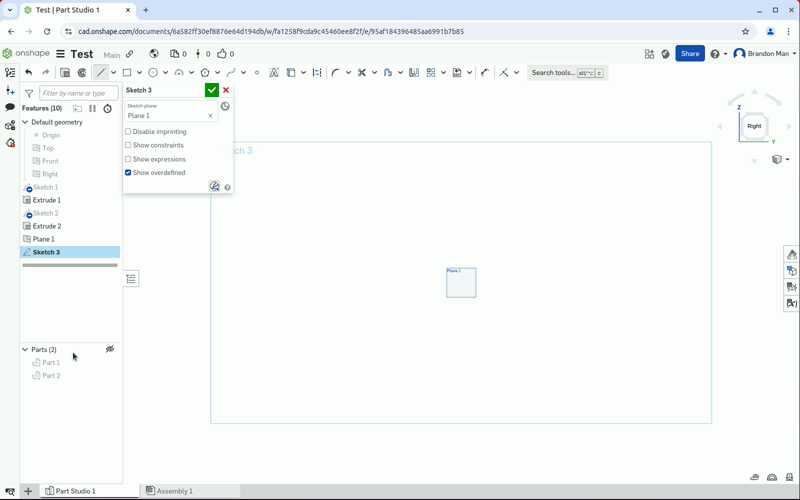
key_down(shift)
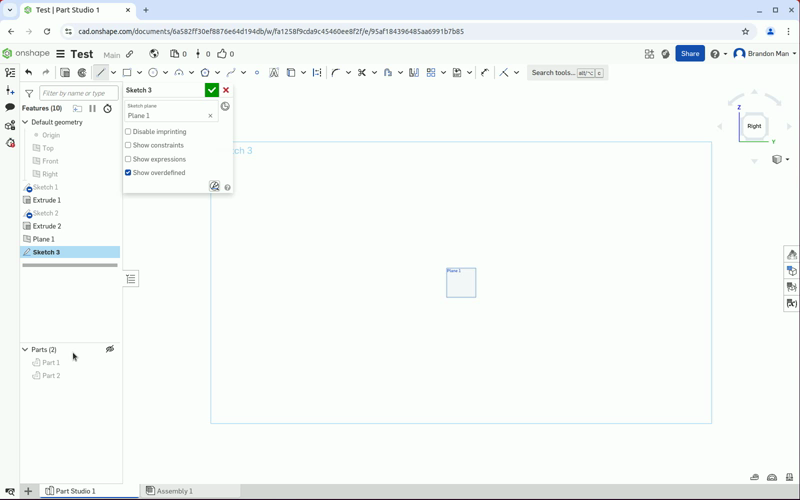
mouse_move(460, 264)
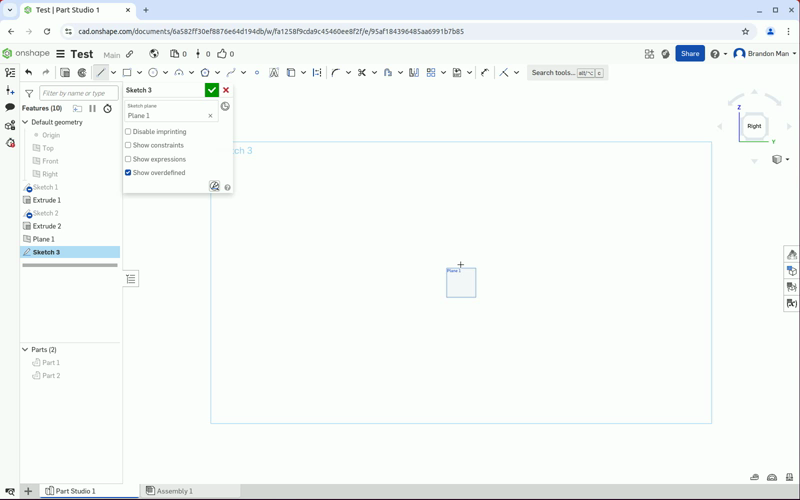
click(460, 264)
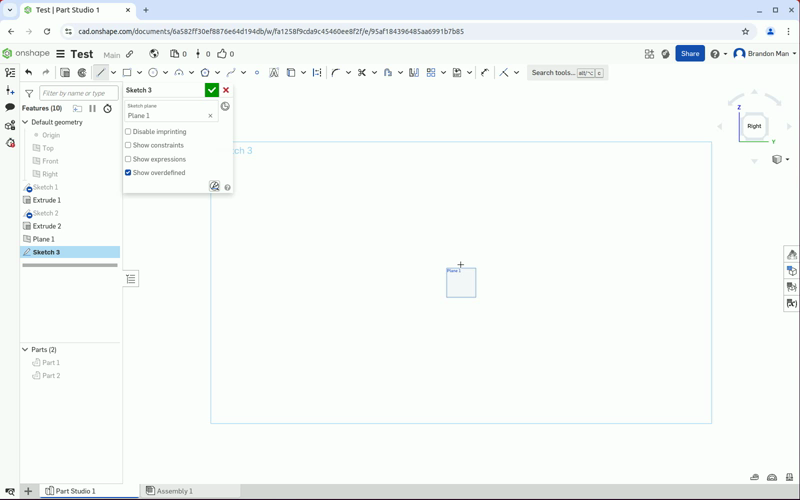
key_up(shift)
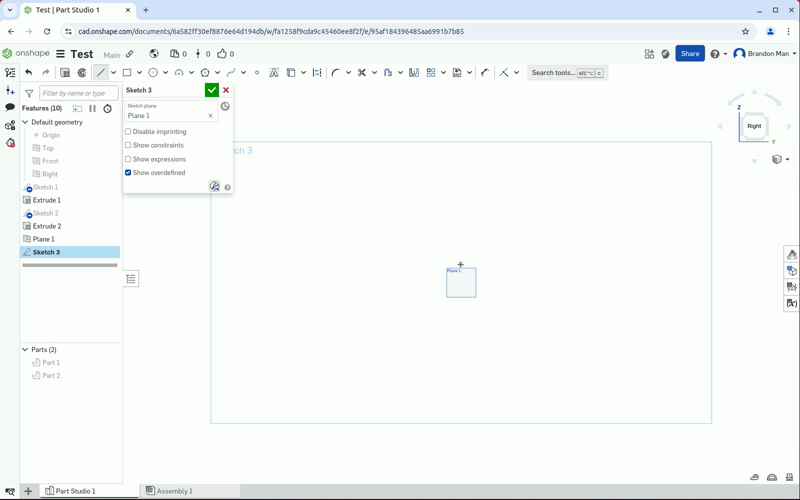
key_down(shift)
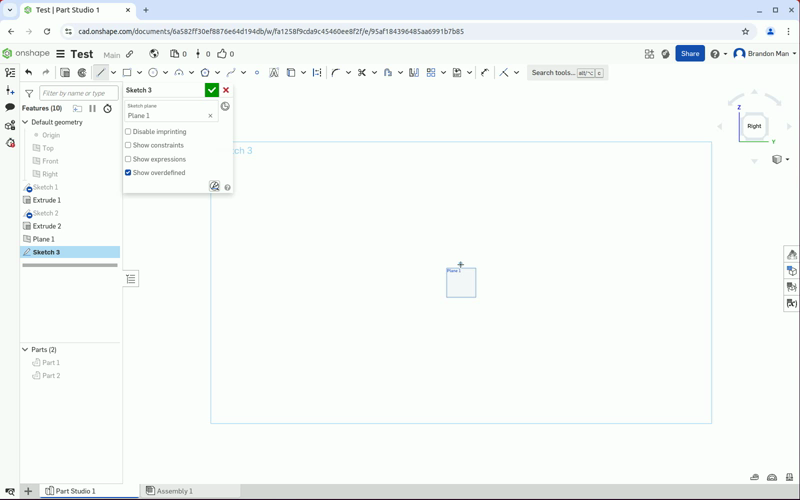
mouse_move(536, 226)
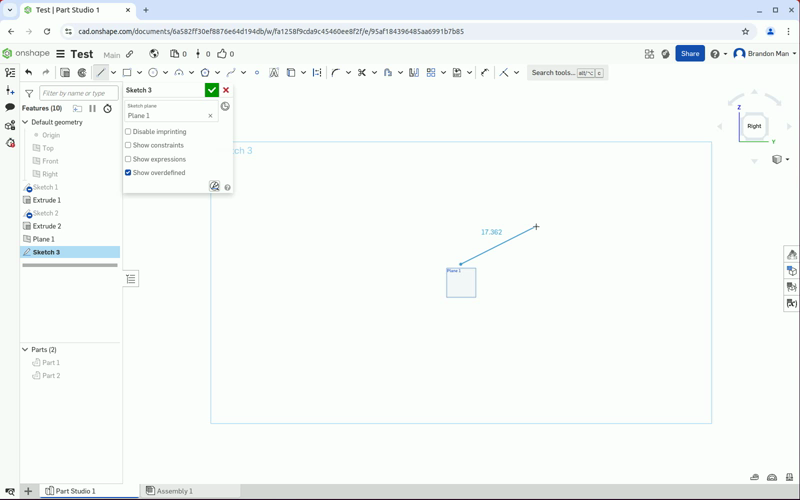
click(536, 226)
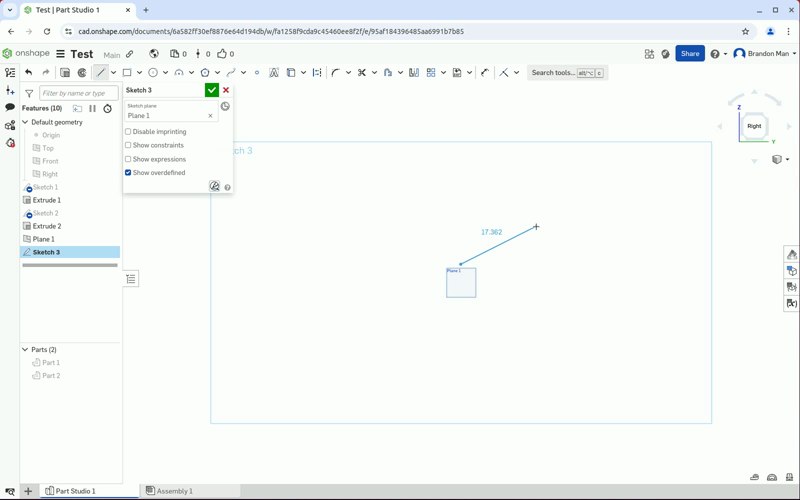
key_up(shift)
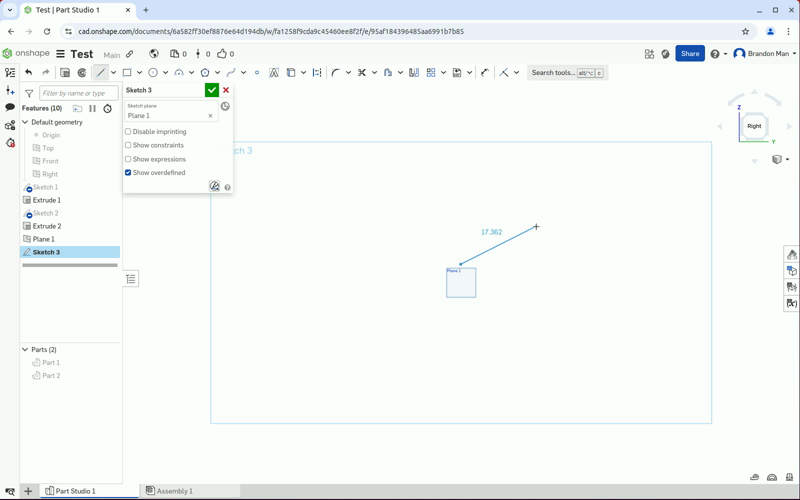
key_down(shift)
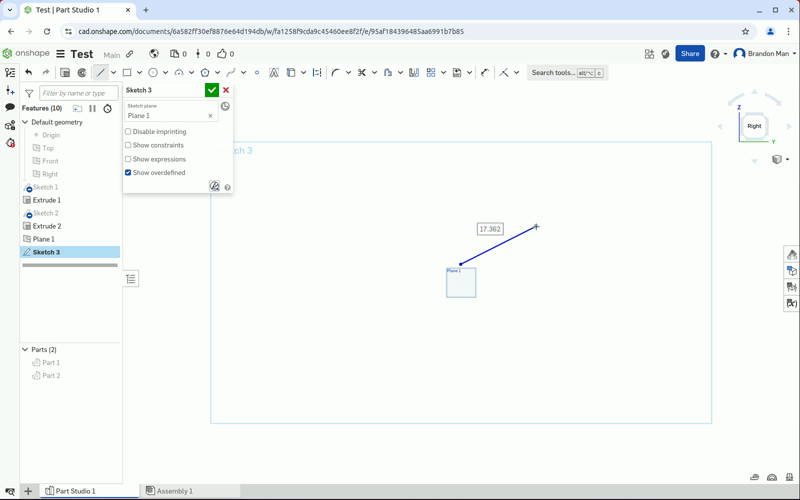
mouse_move(566, 226)
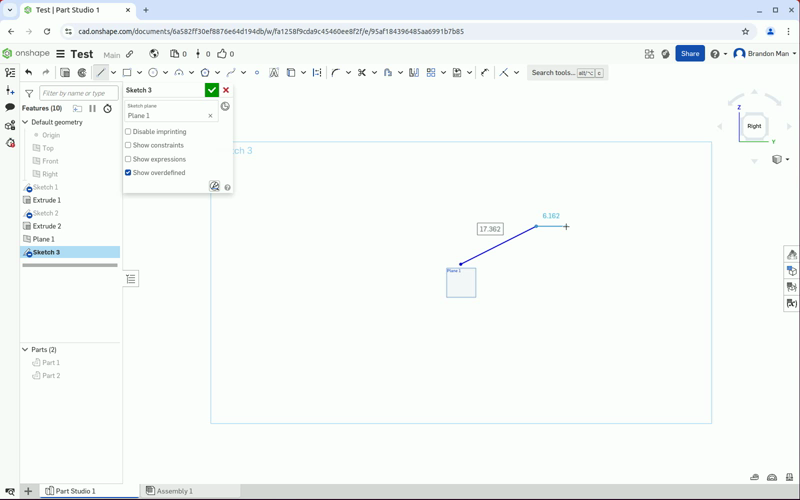
mouse_move(536, 207)
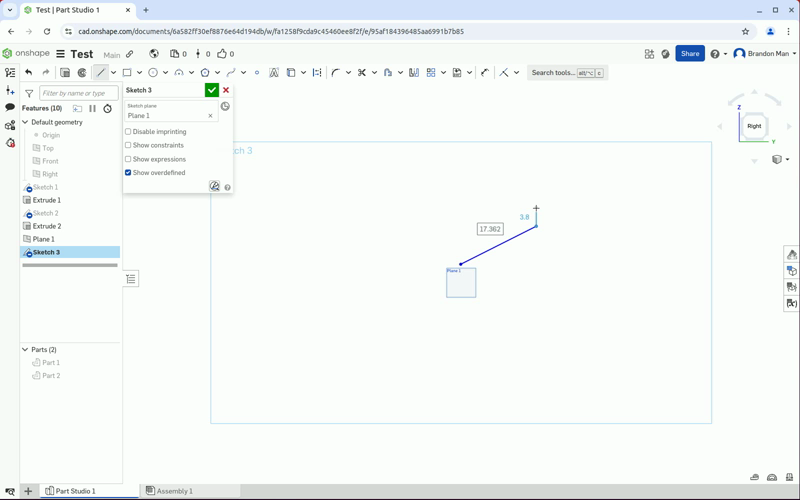
click(536, 207)
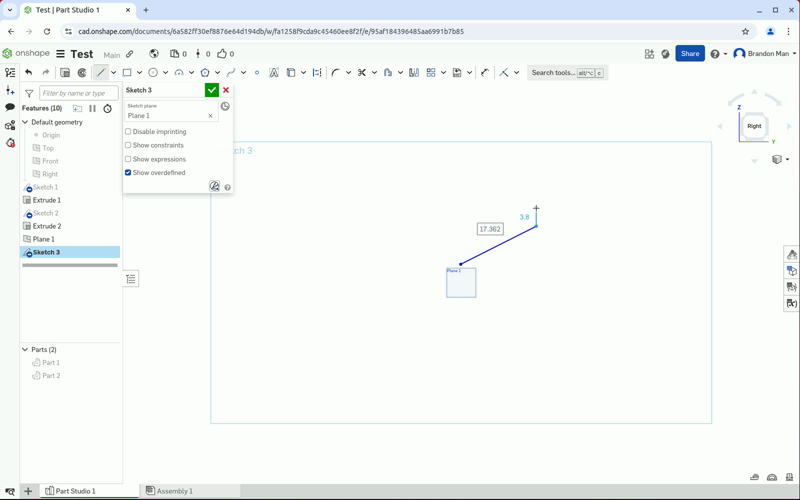
key_up(shift)
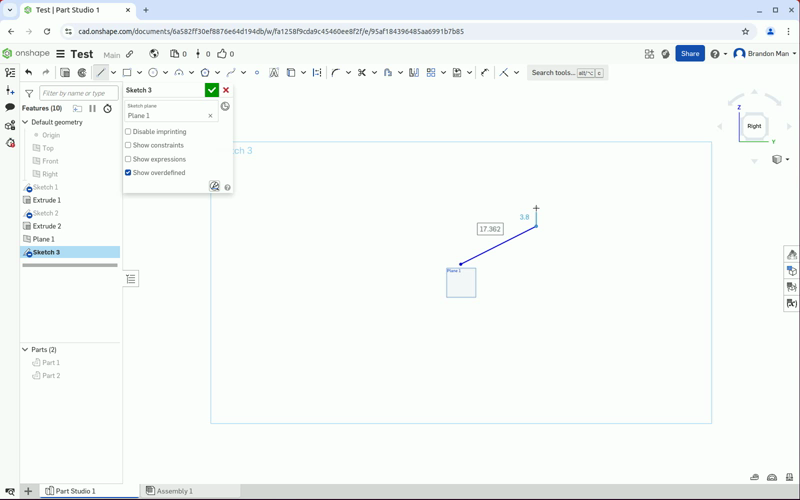
key_down(shift)
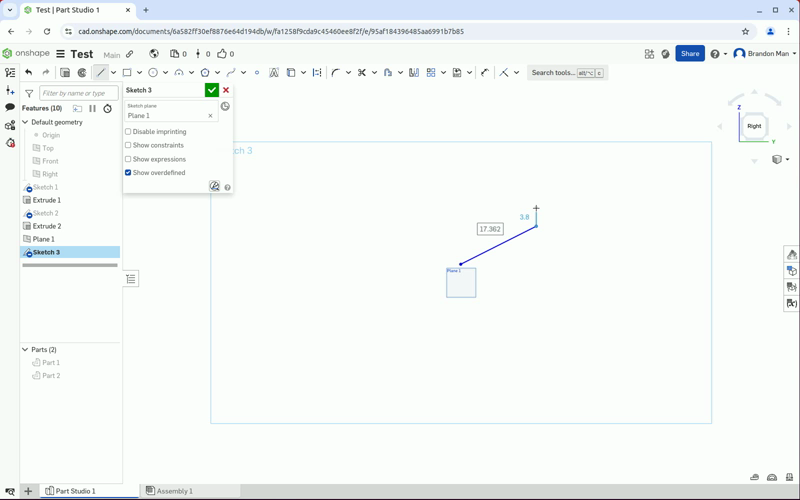
mouse_move(460, 207)
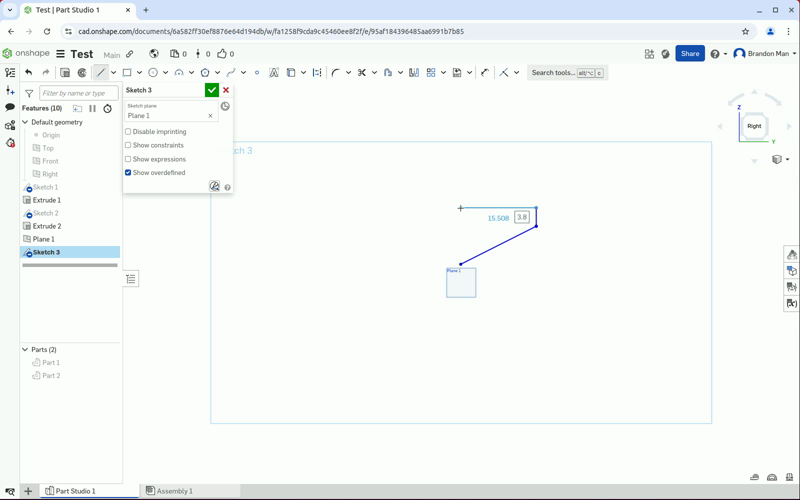
click(460, 207)
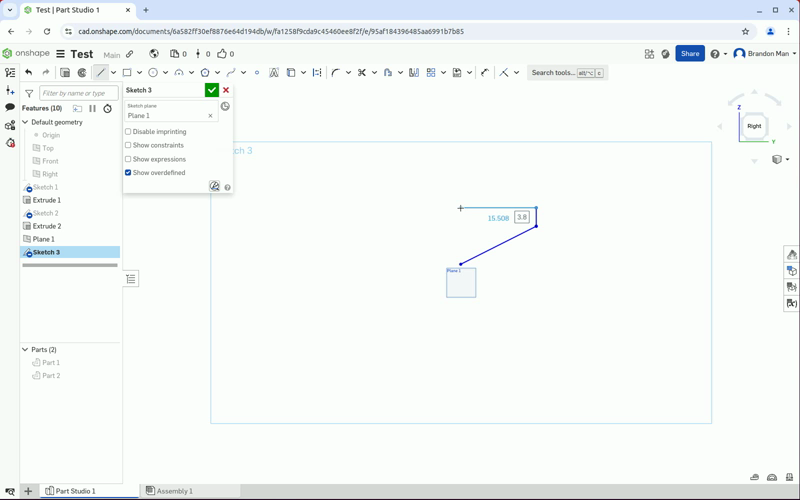
key_up(shift)
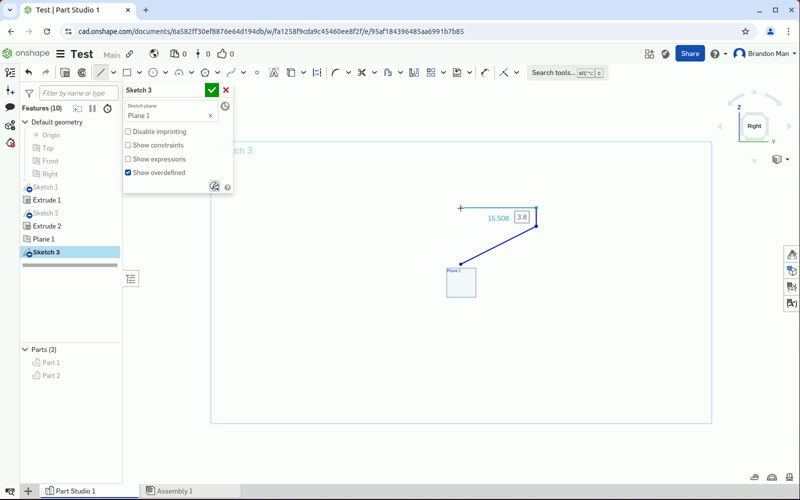
mouse_move(490, 207)
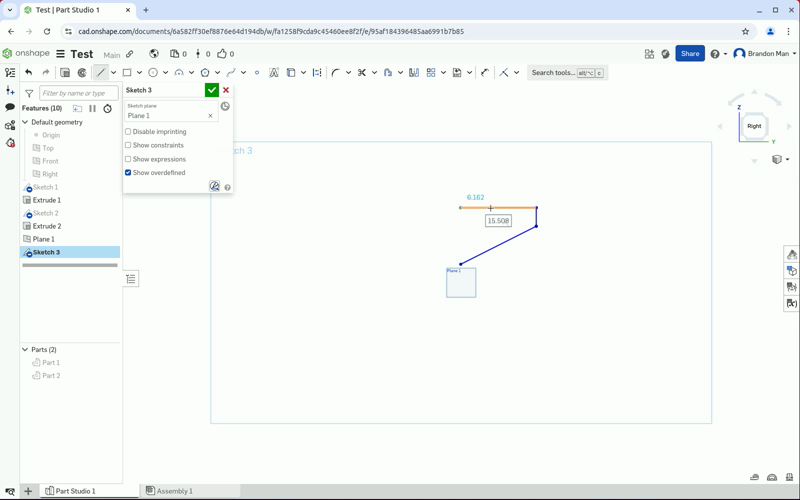
key_down(shift)
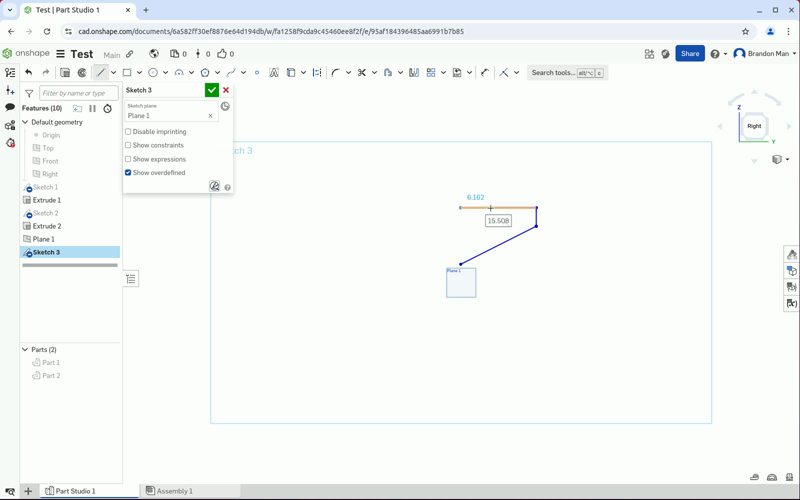
mouse_move(460, 264)
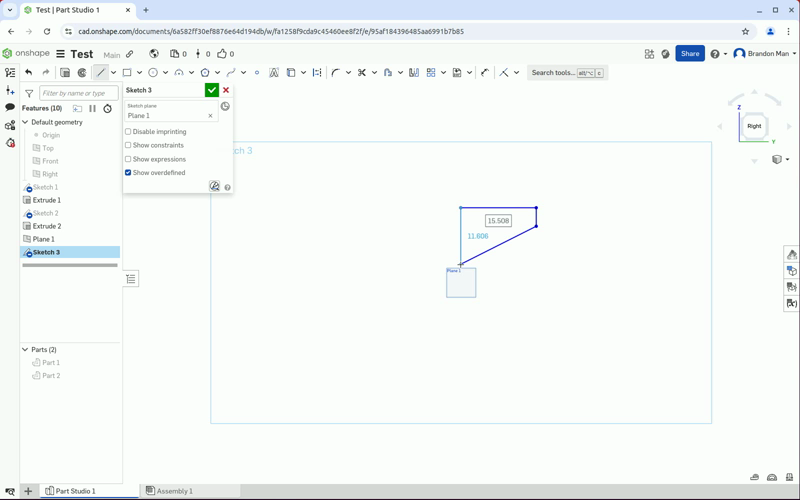
key_up(shift)
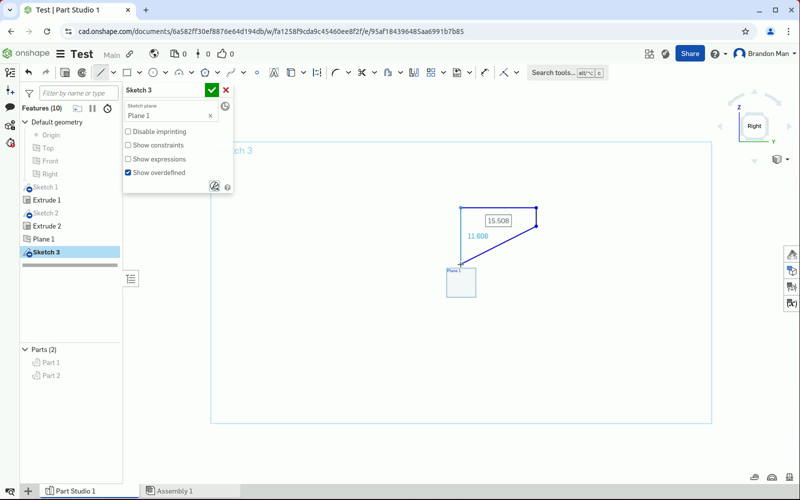
click(460, 264)
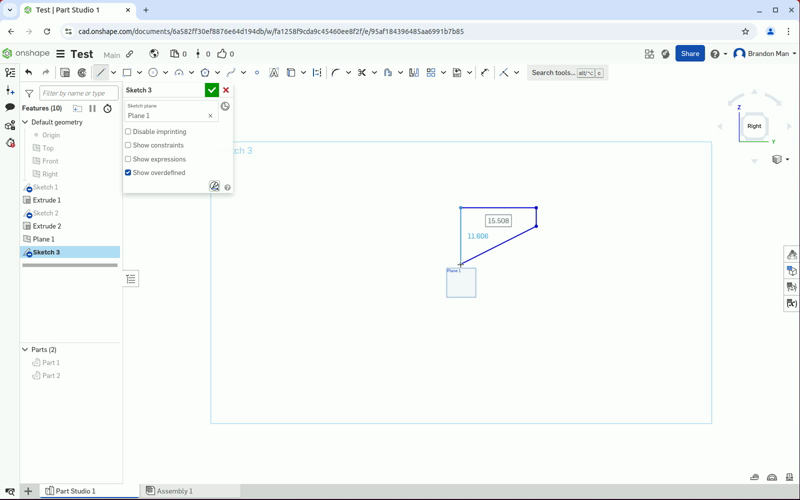
key(esc)
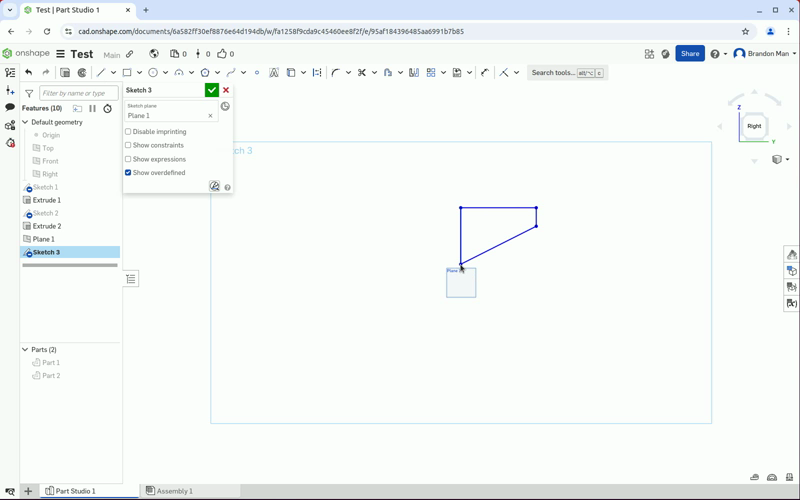
mouse_move(474, 228)
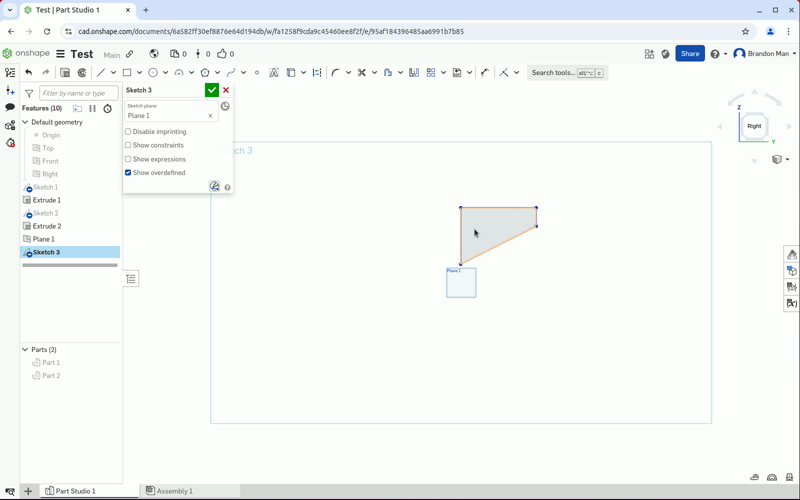
click(474, 228)
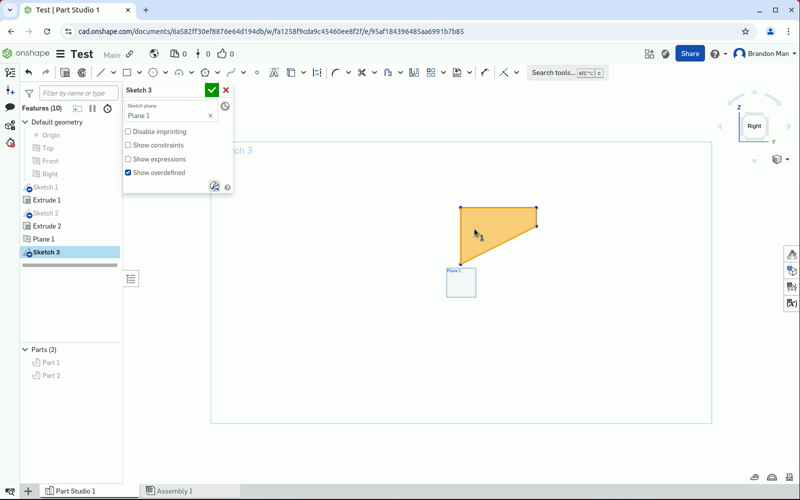
mouse_move(73, 352)
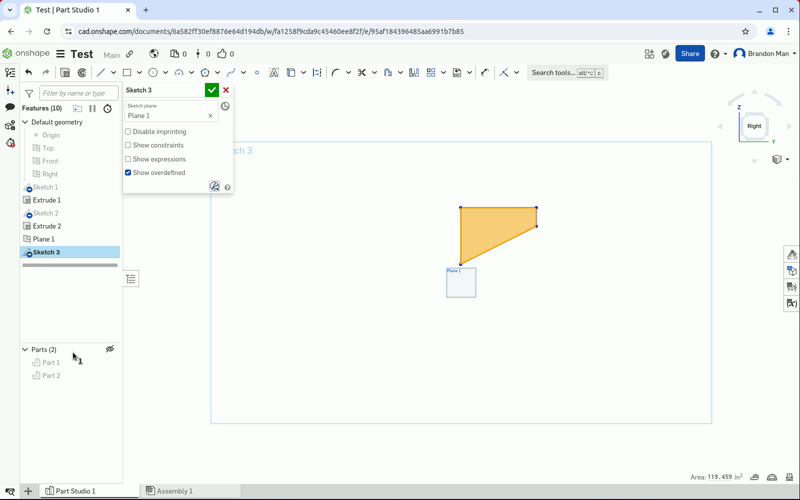
key(shift+y)
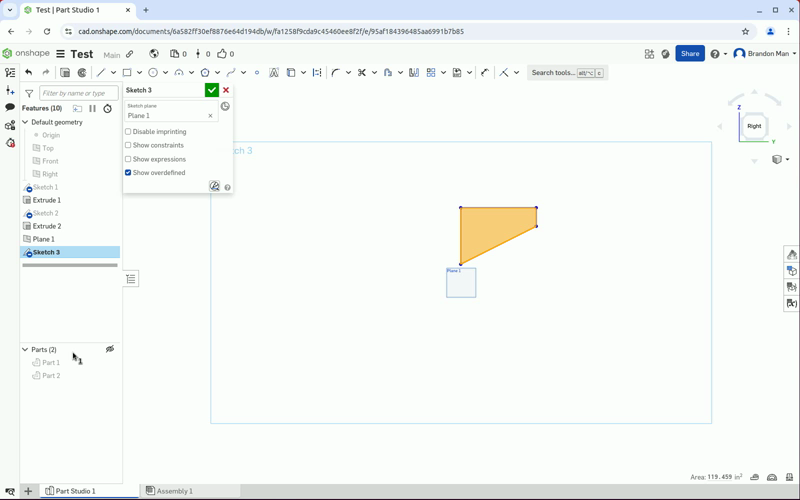
key(shift+e)
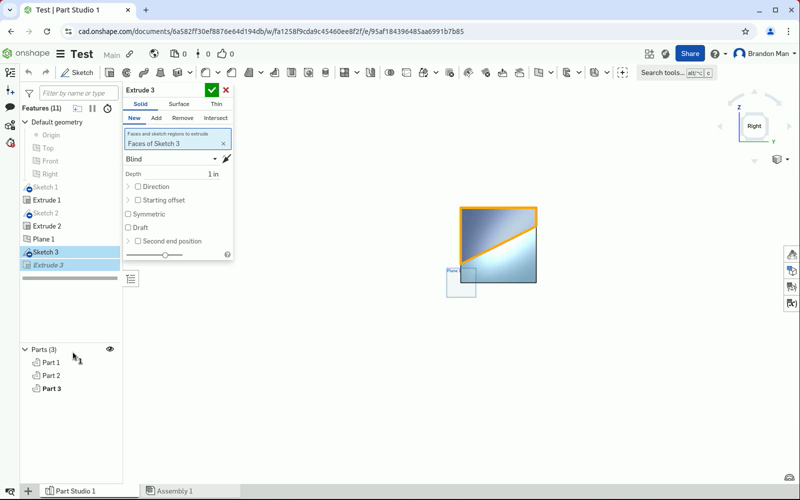
mouse_move(143, 106)
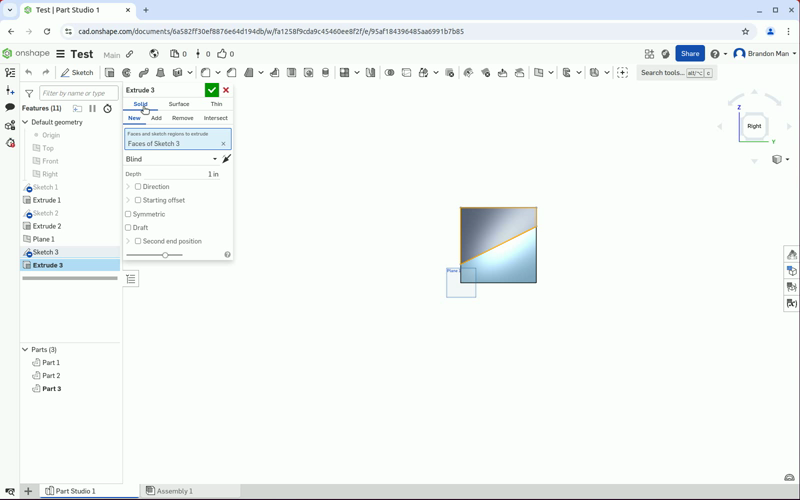
click(143, 106)
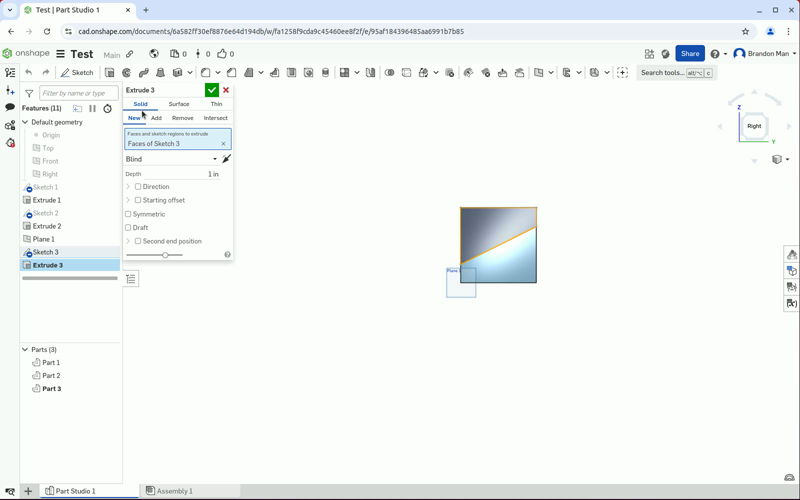
mouse_move(137, 120)
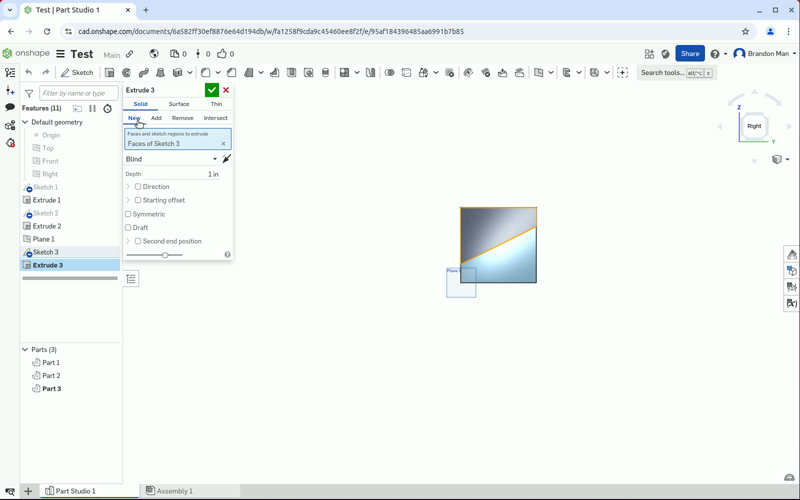
click(137, 120)
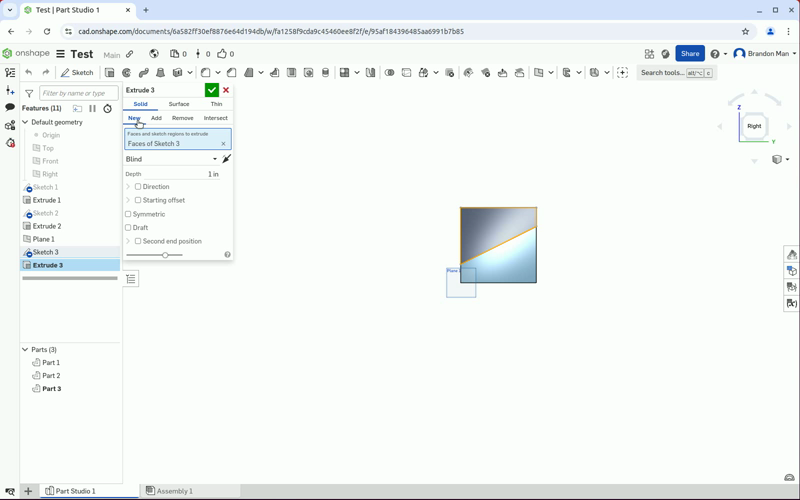
key(tab, 4)
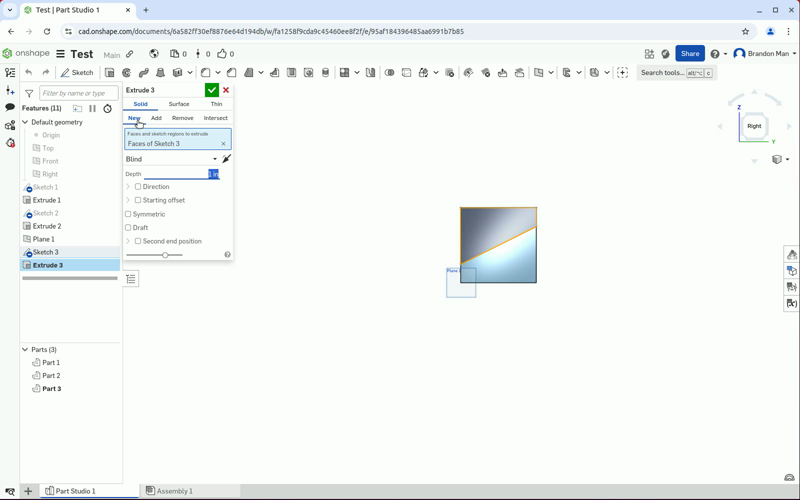
text(-3.851)
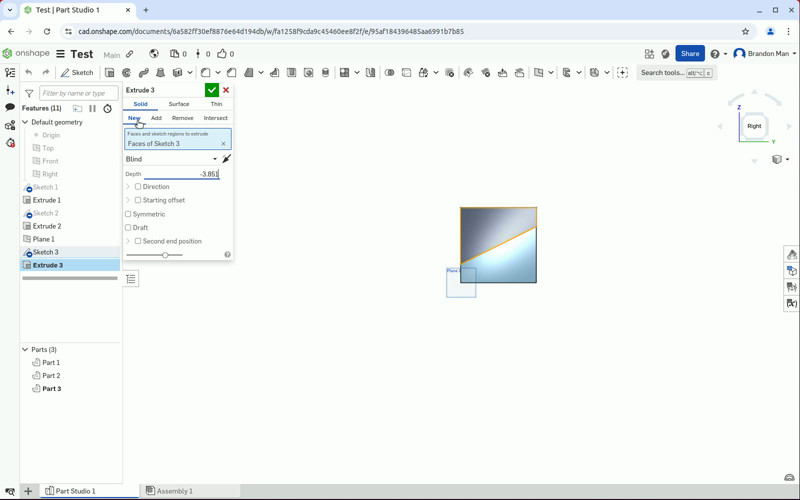
key(enter)
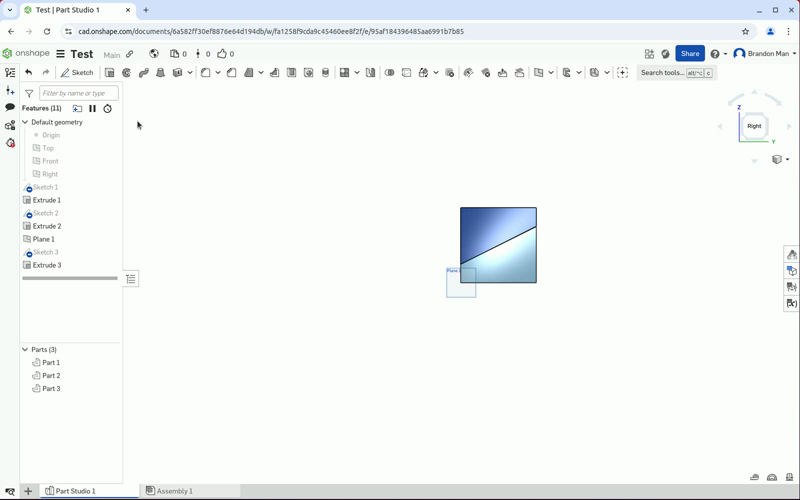
key(shift+h)
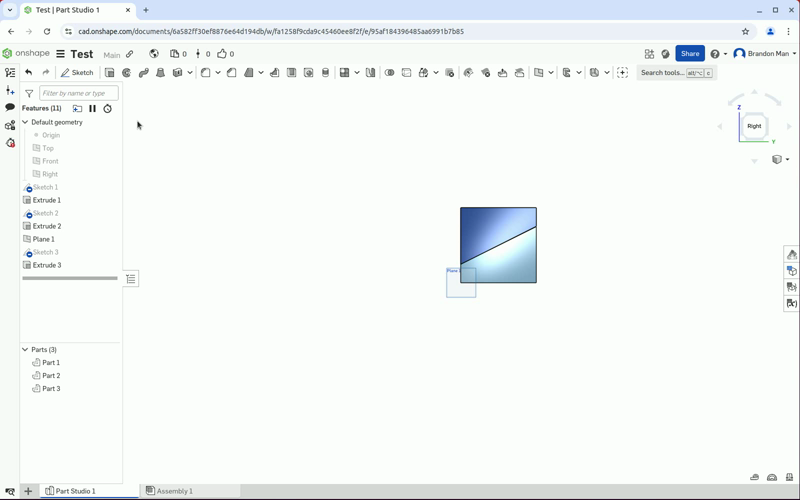
key(shift+h)
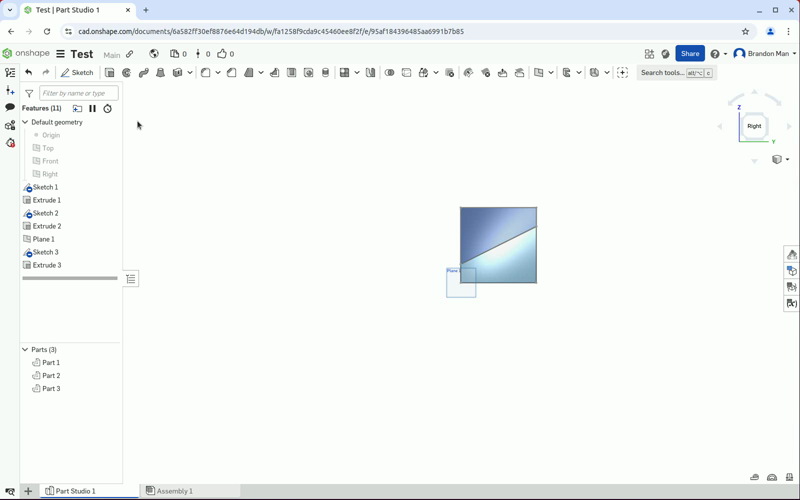
key(shift+7)
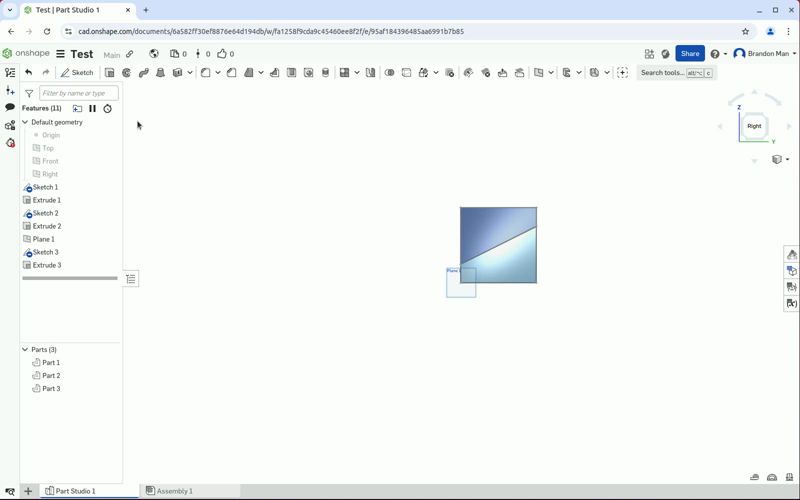
key(right, 2)
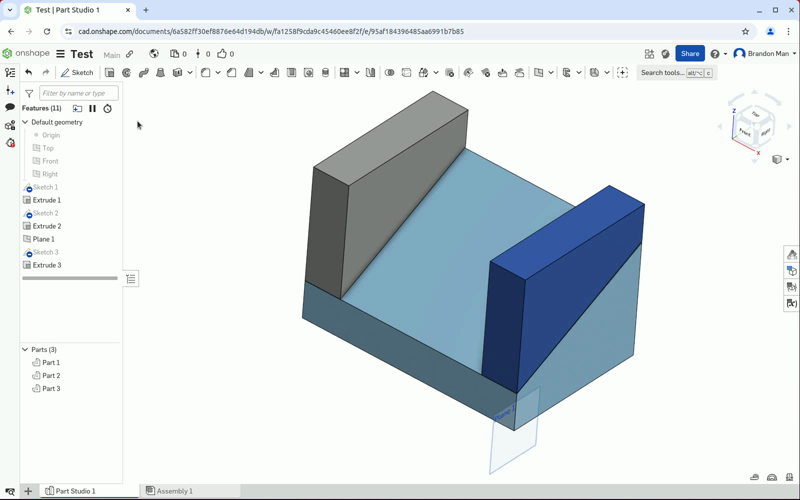
key(down, 2)
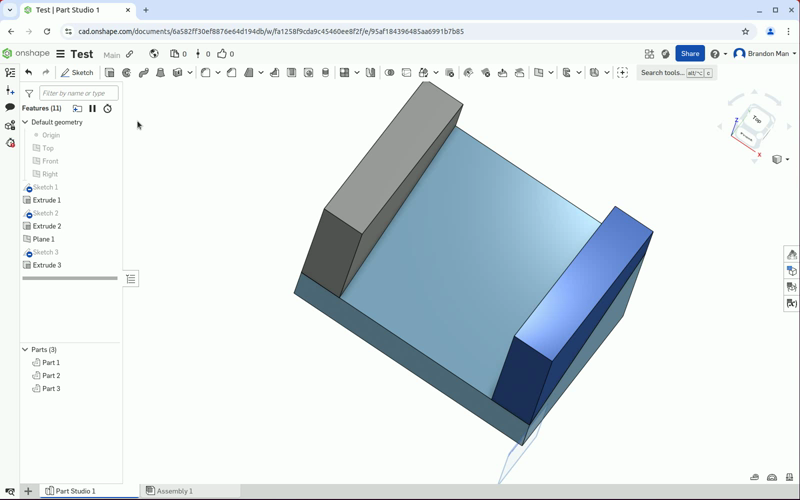
key(up, 2)
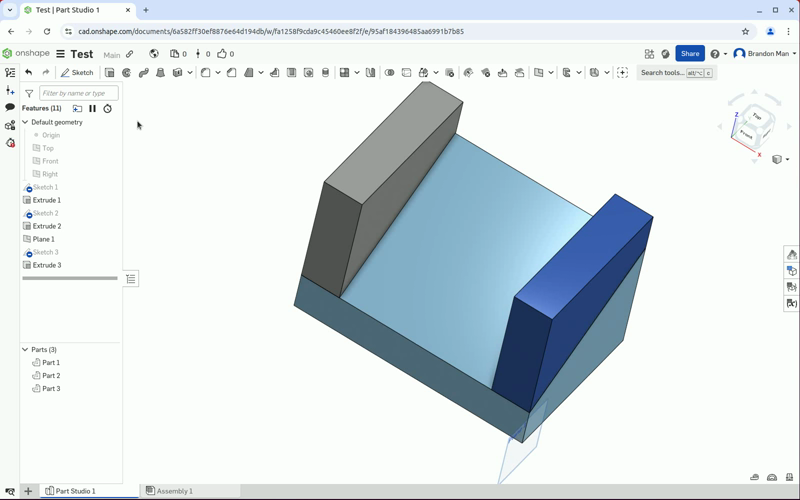
key(left, 2)
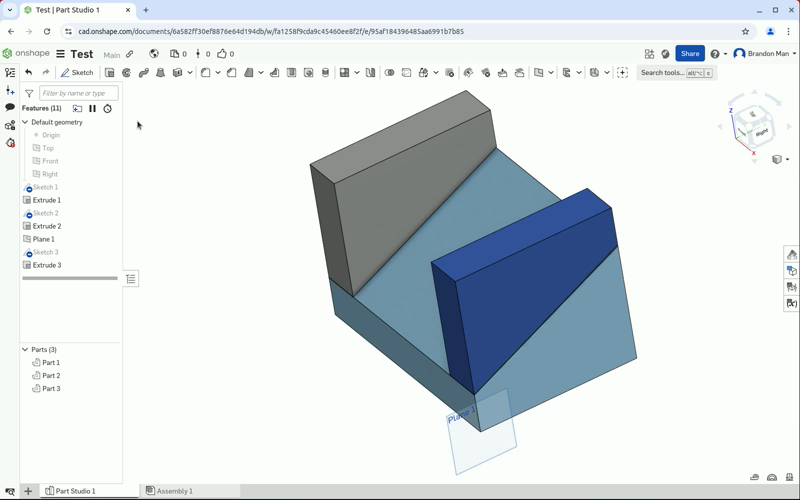
mouse_move(73, 189)
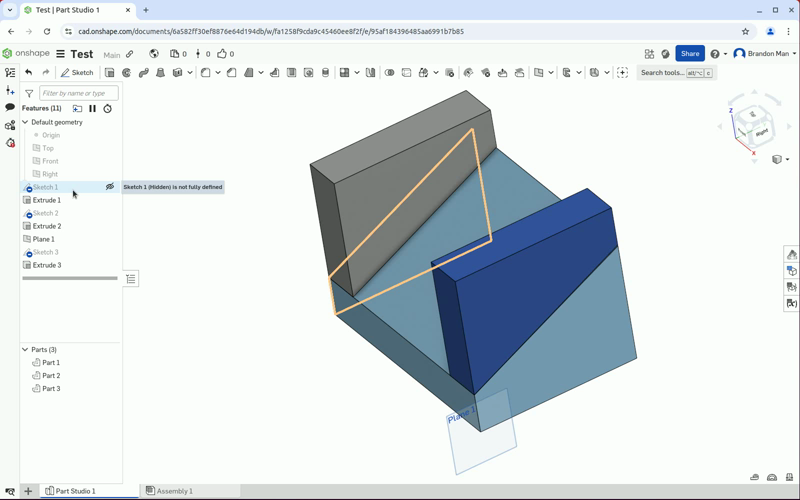
click(73, 189)